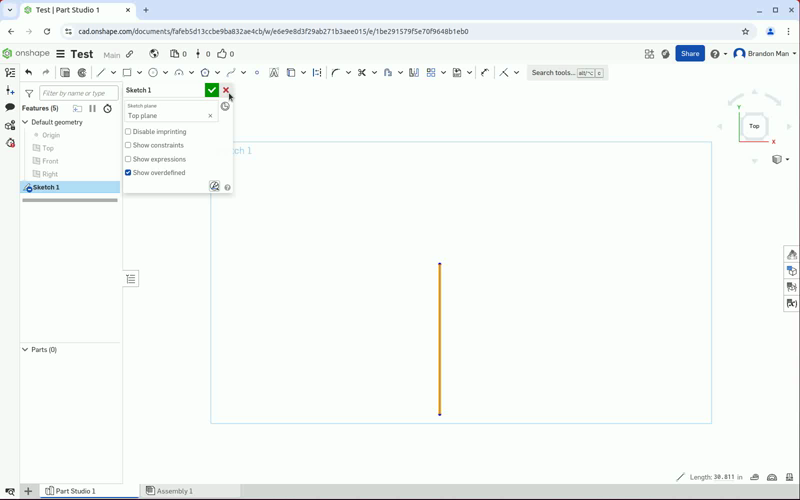
key(shift+h)
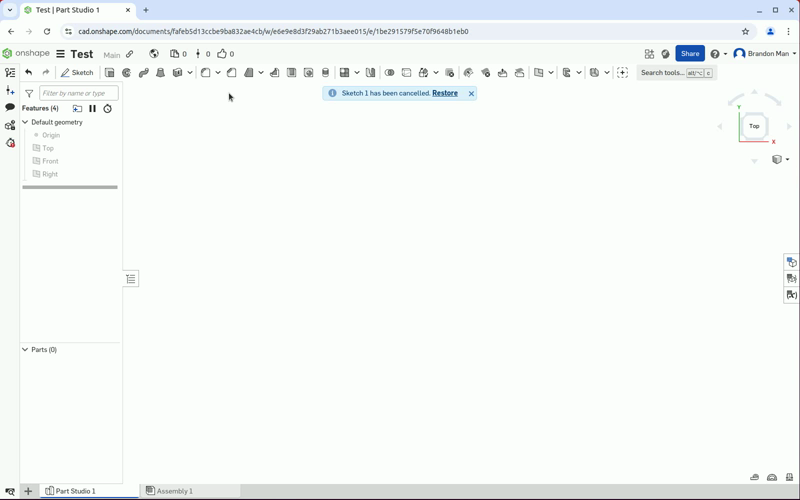
mouse_move(73, 352)
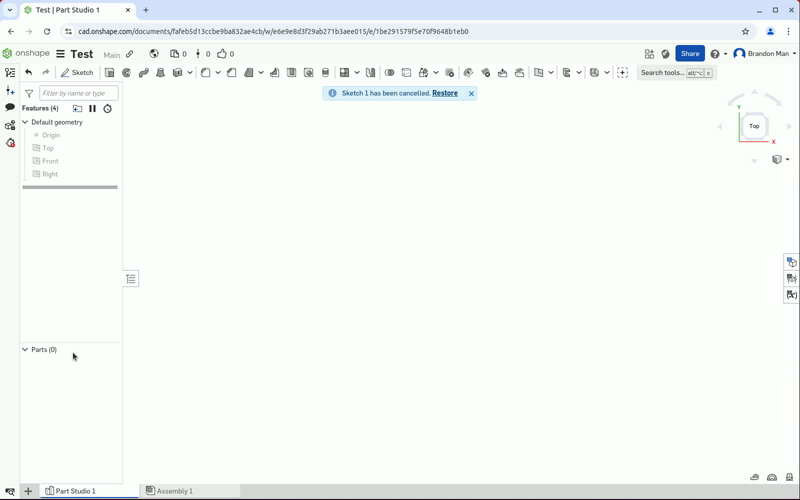
key(y)
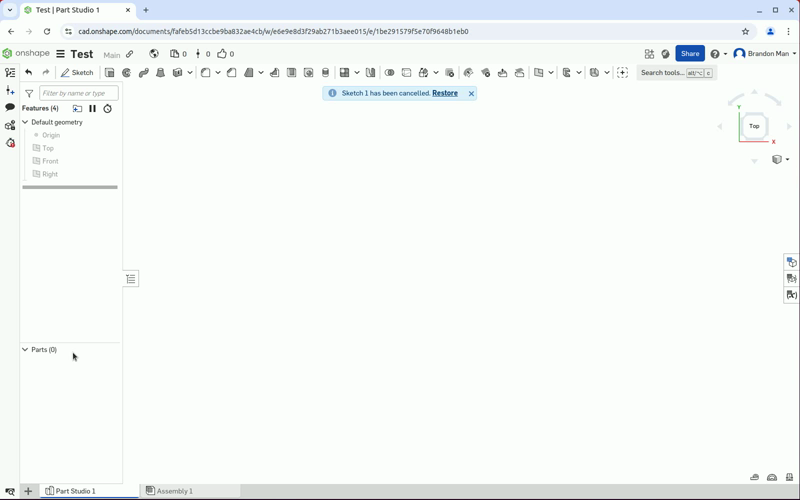
key(shift+p)
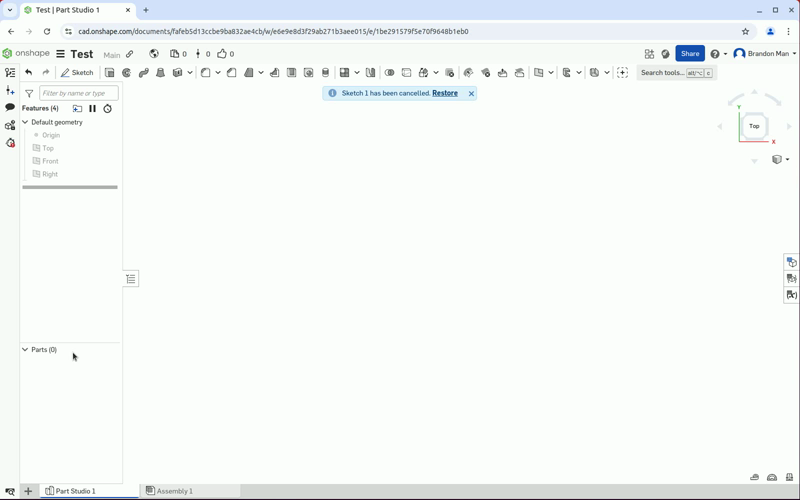
key(space)
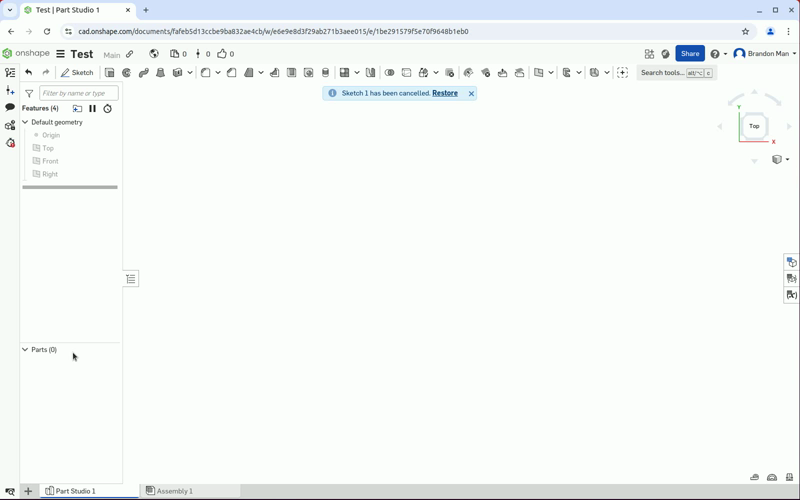
key_down(shift)
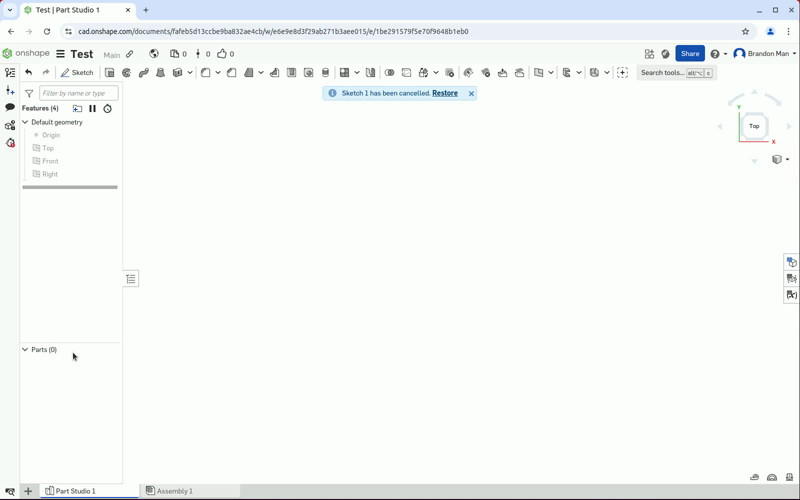
key(up)
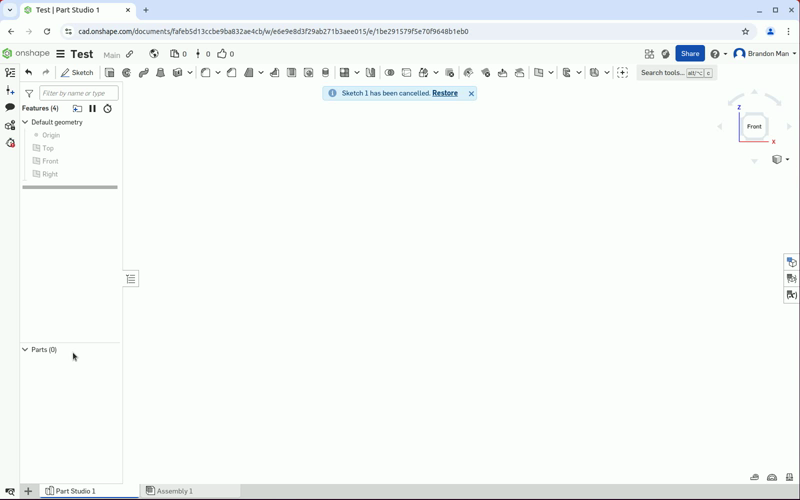
key_up(shift)
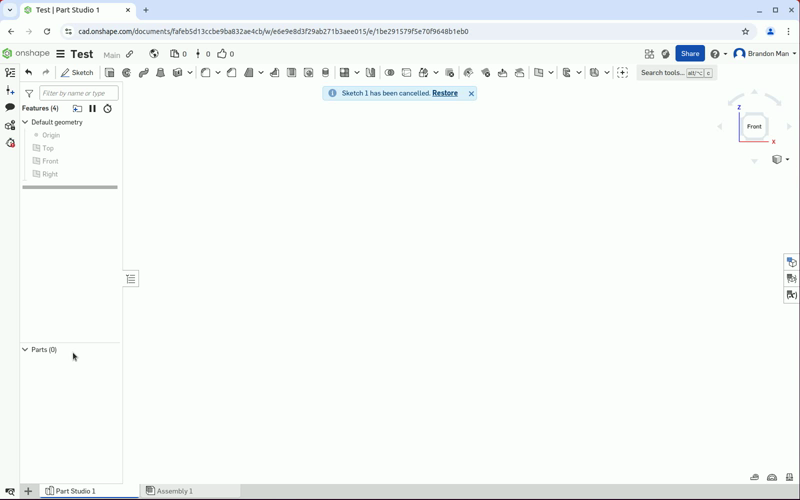
mouse_move(73, 352)
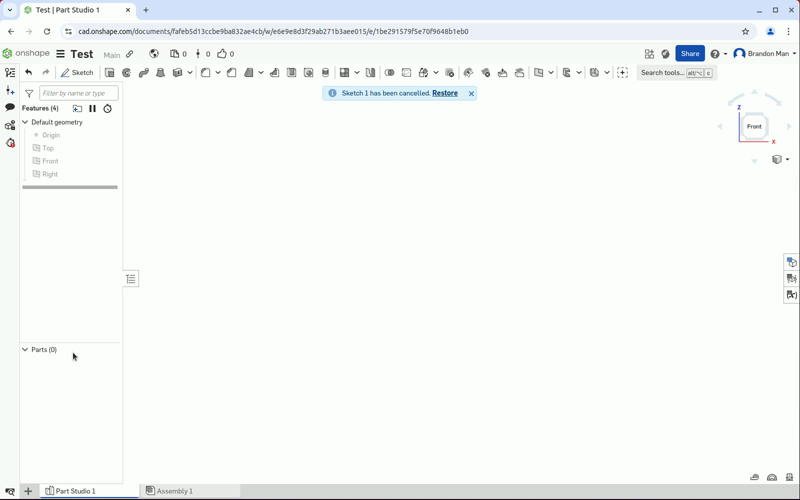
key(shift+y)
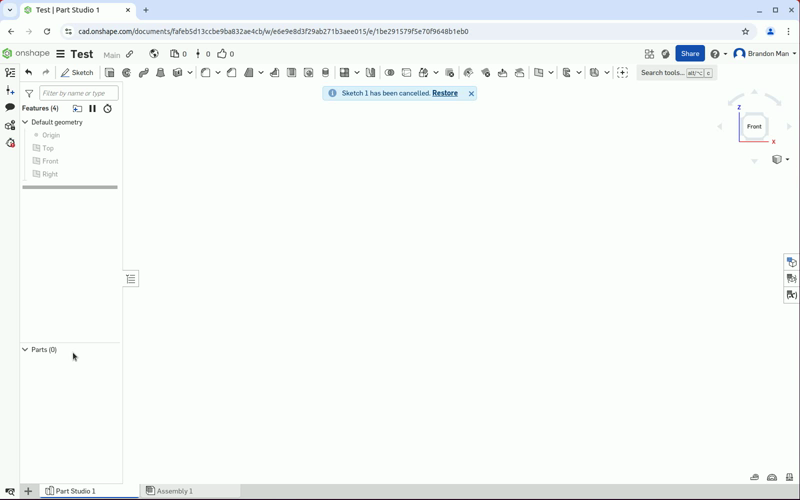
key(shift+s)
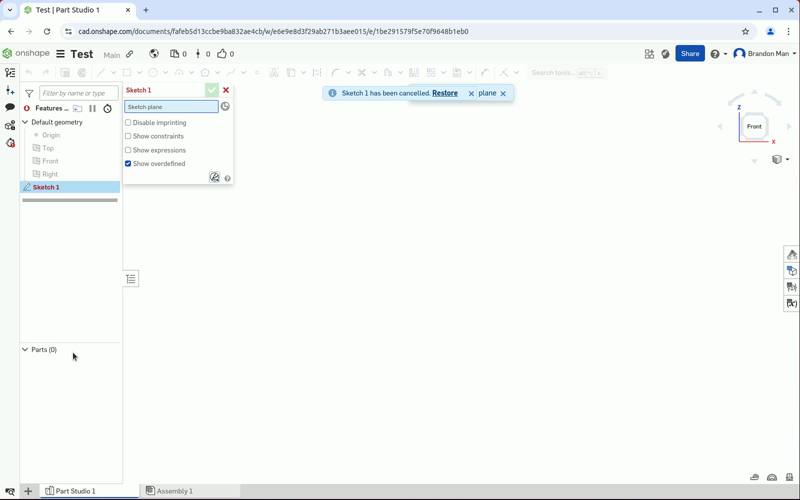
mouse_move(73, 163)
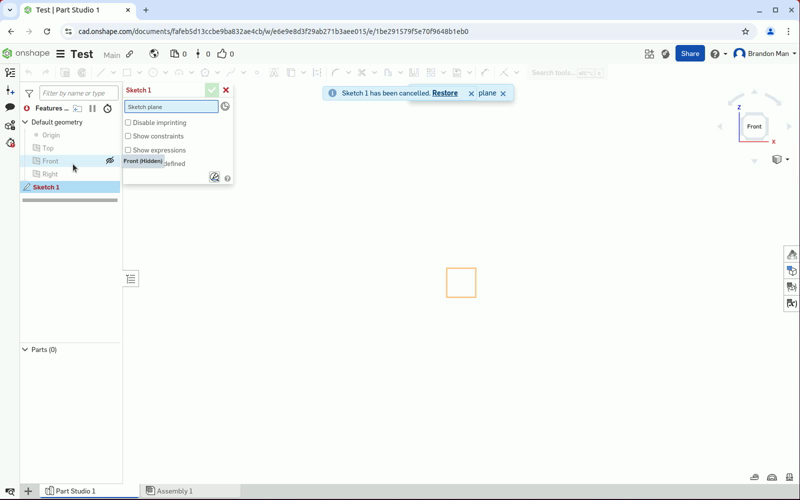
click(73, 163)
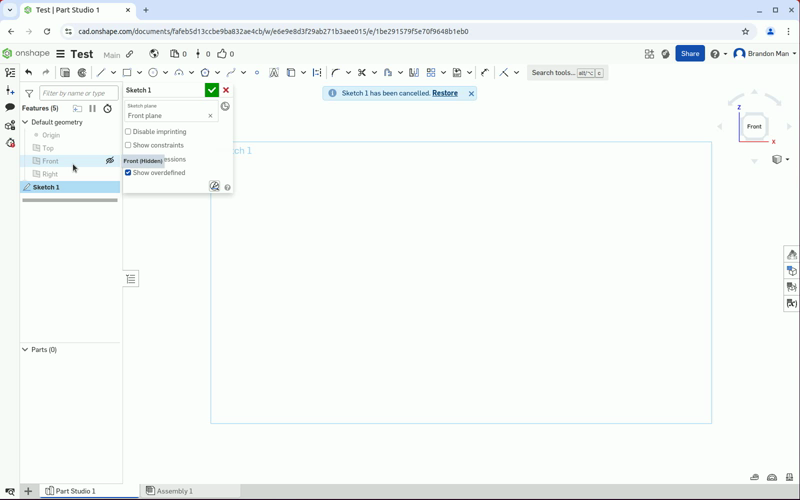
mouse_move(73, 352)
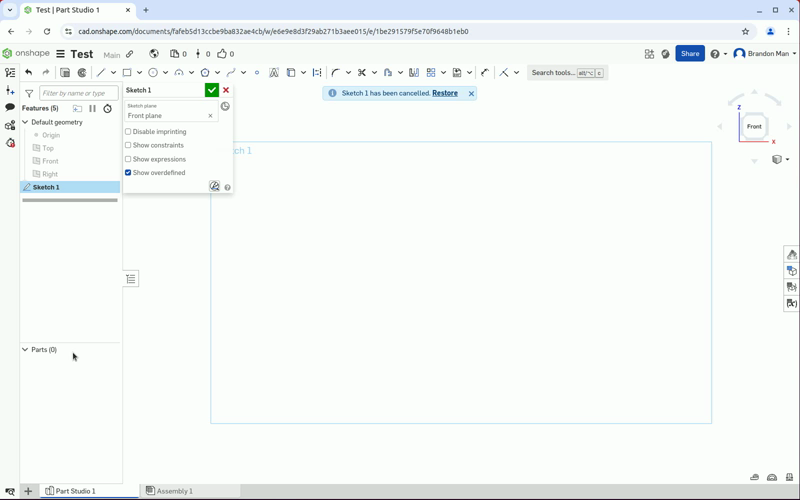
key(y)
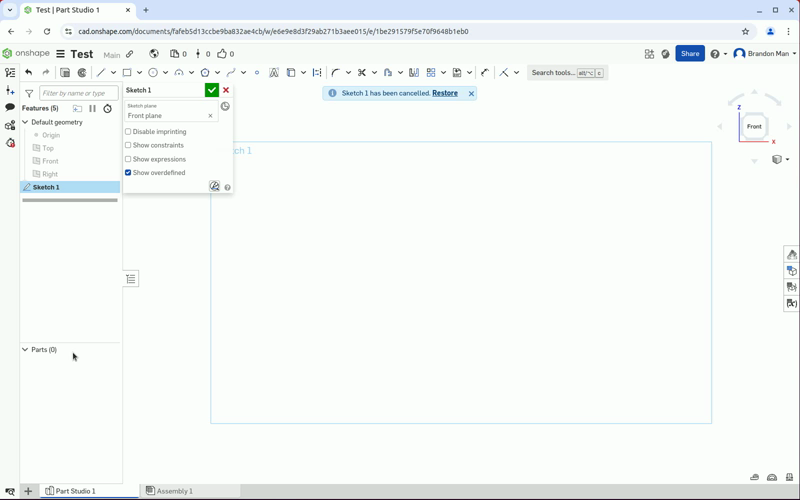
key(c)
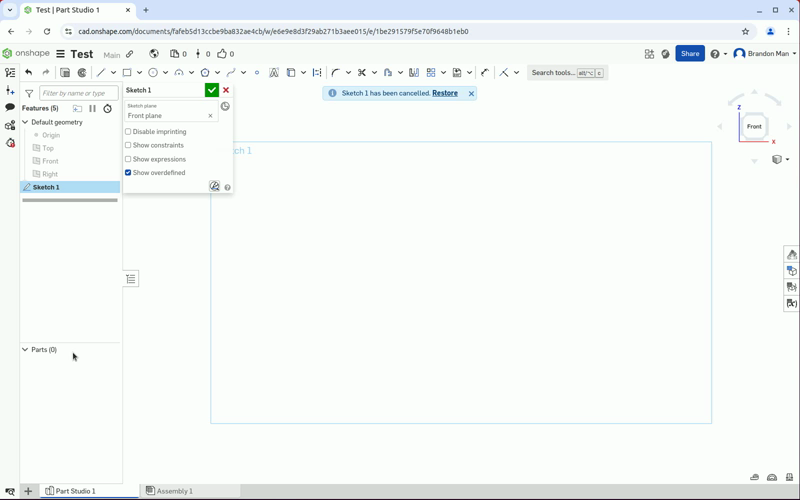
key_down(shift)
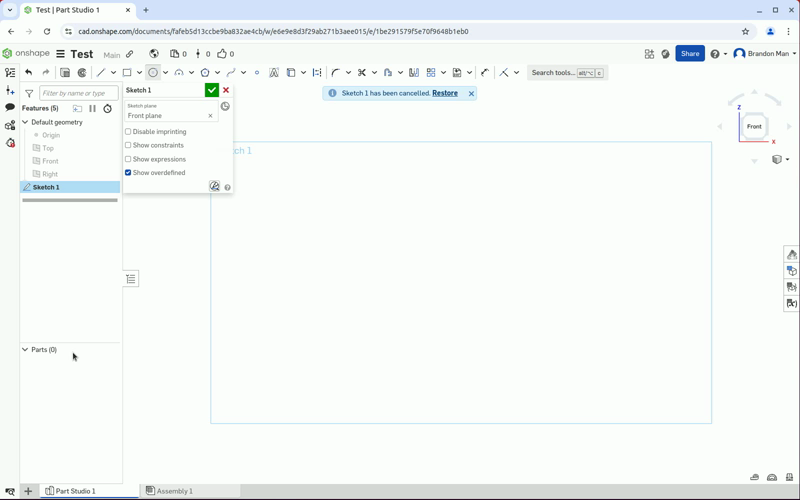
mouse_move(441, 282)
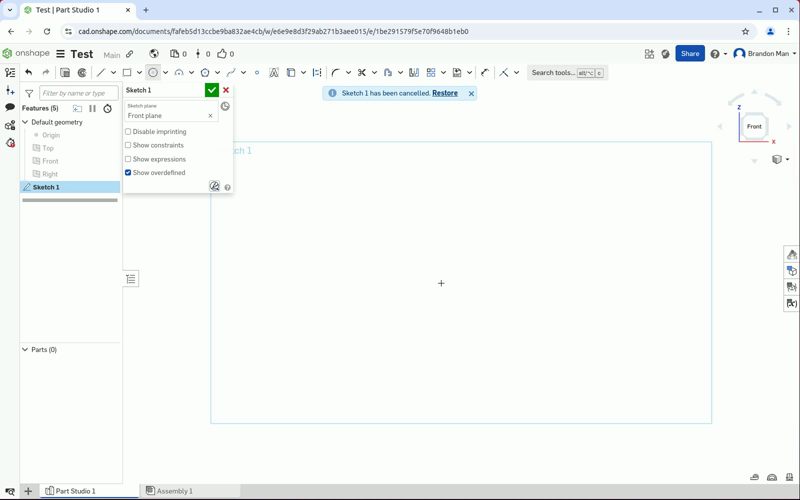
click(441, 282)
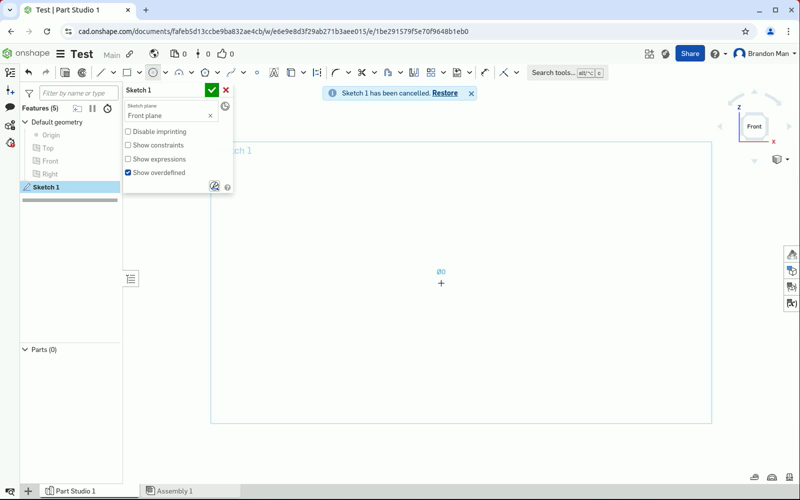
key_up(shift)
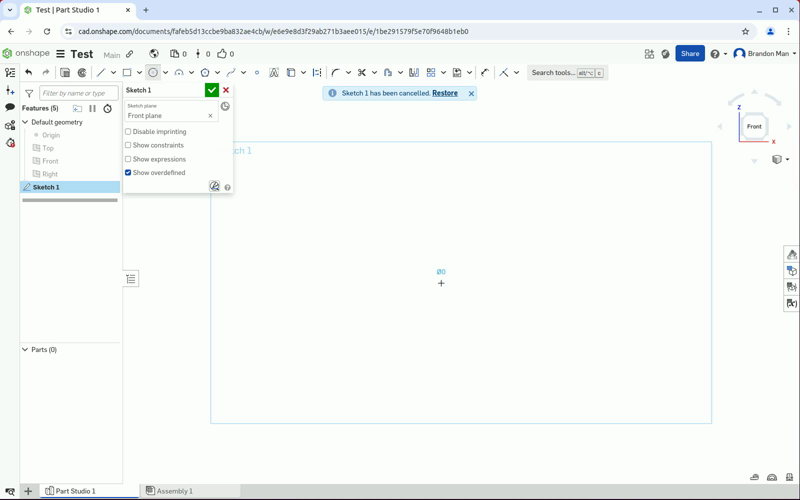
mouse_move(450, 282)
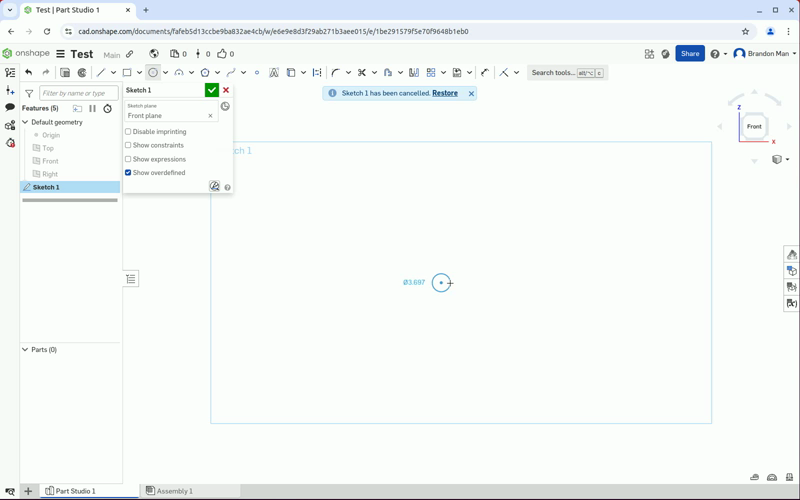
click(450, 282)
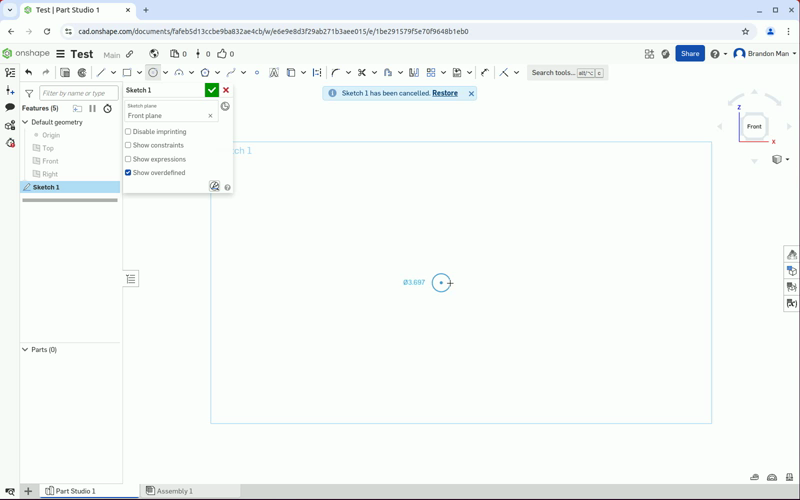
key(esc)
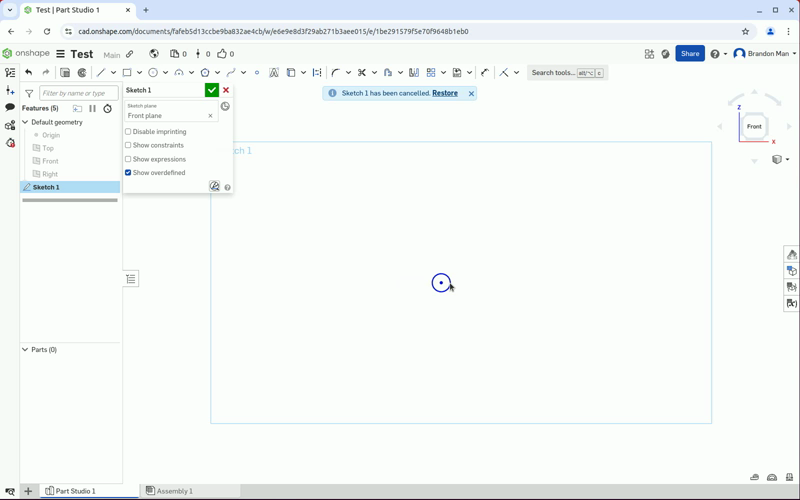
mouse_move(444, 280)
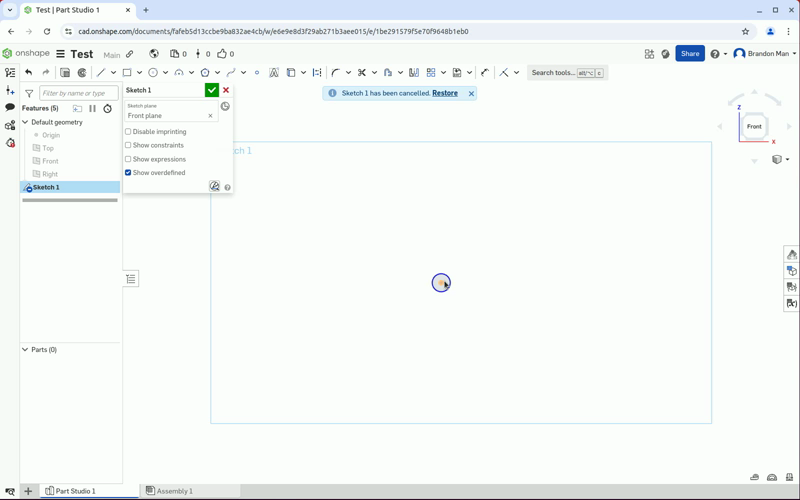
scroll(6)
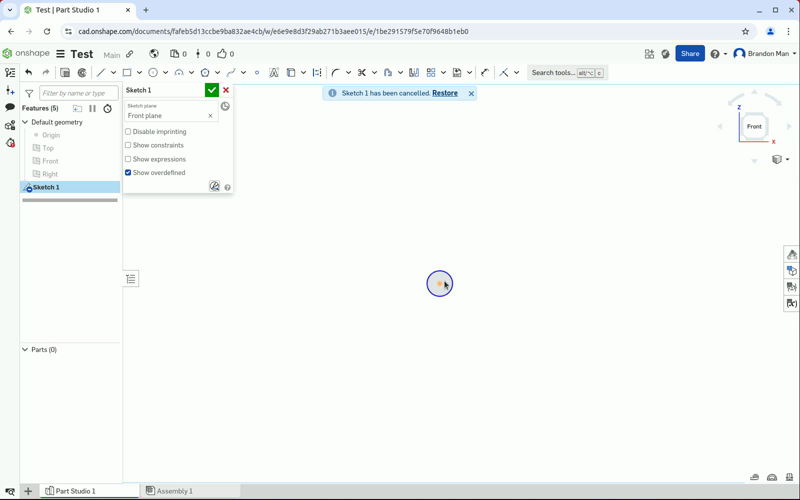
scroll(6)
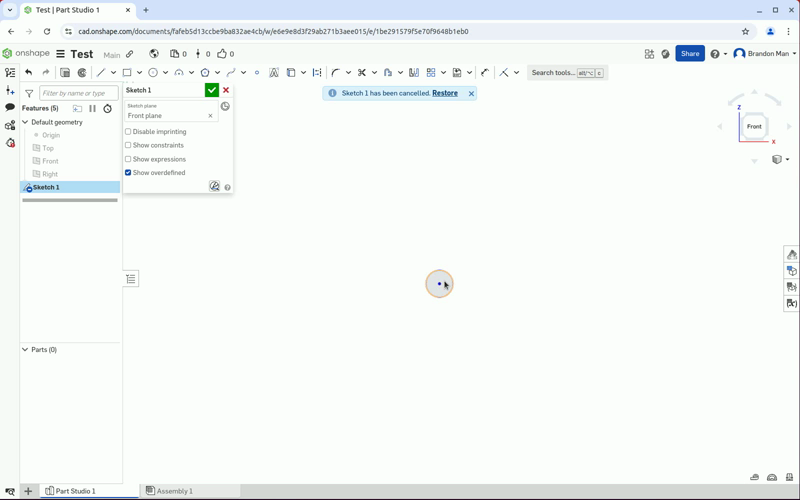
scroll(6)
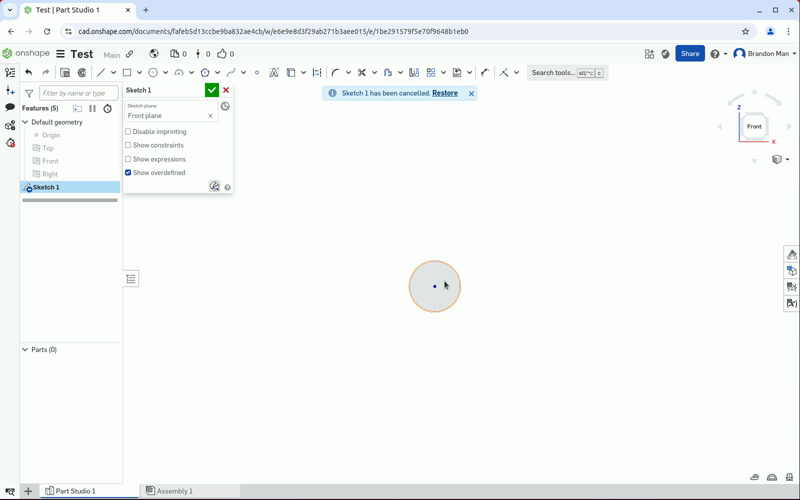
scroll(6)
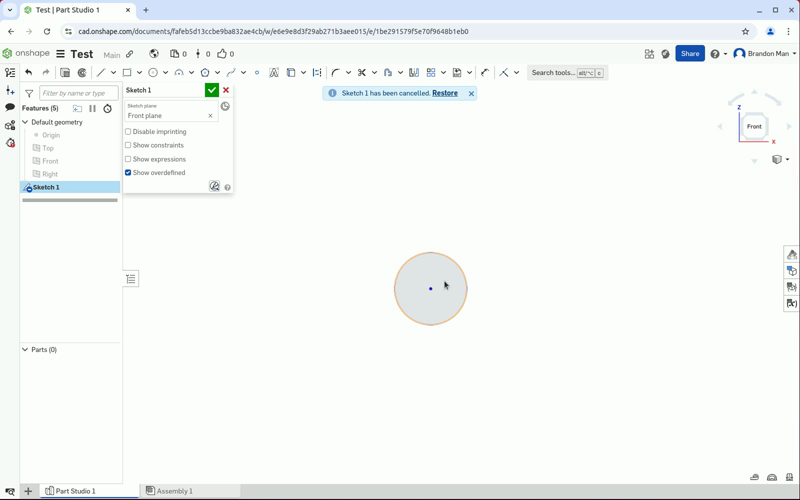
scroll(6)
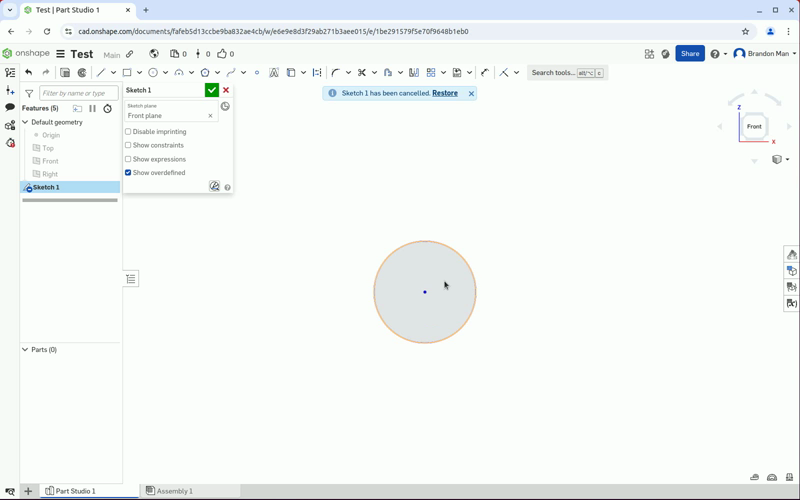
scroll(6)
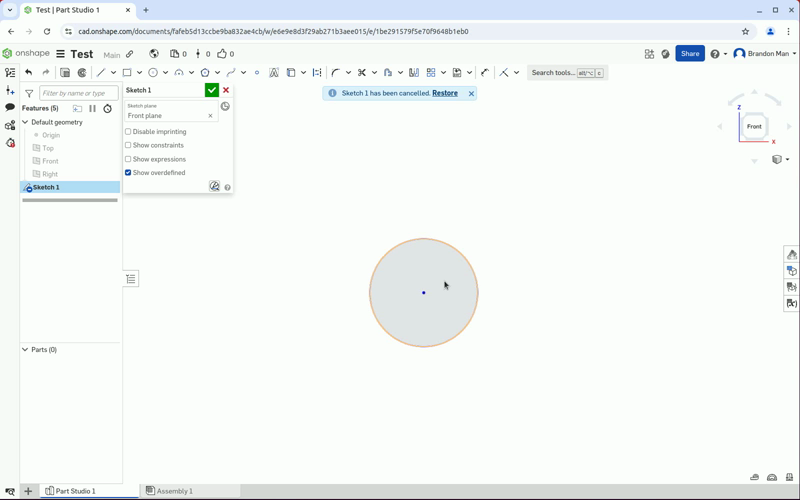
scroll(6)
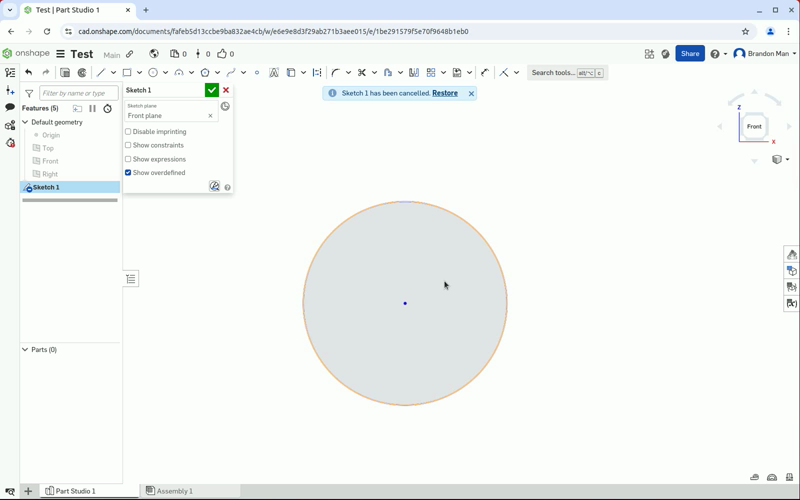
click(444, 280)
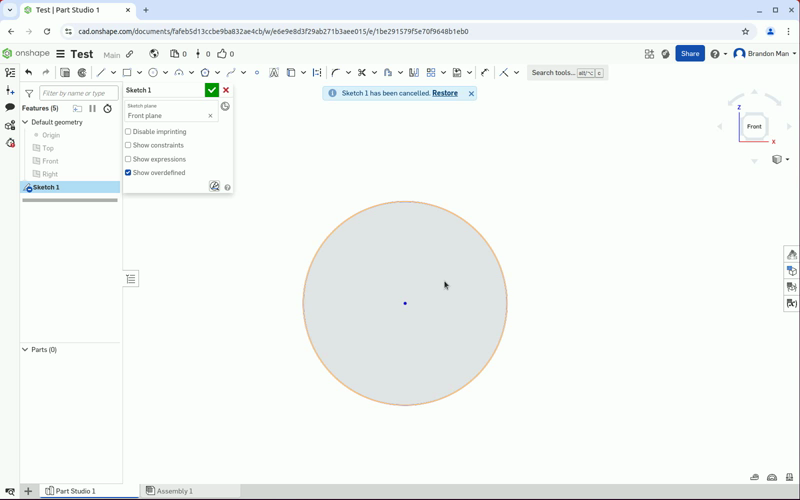
scroll(-6)
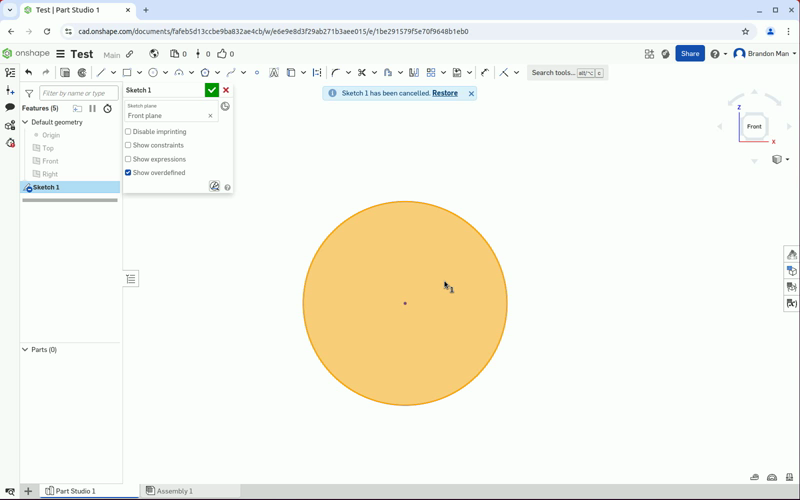
scroll(-6)
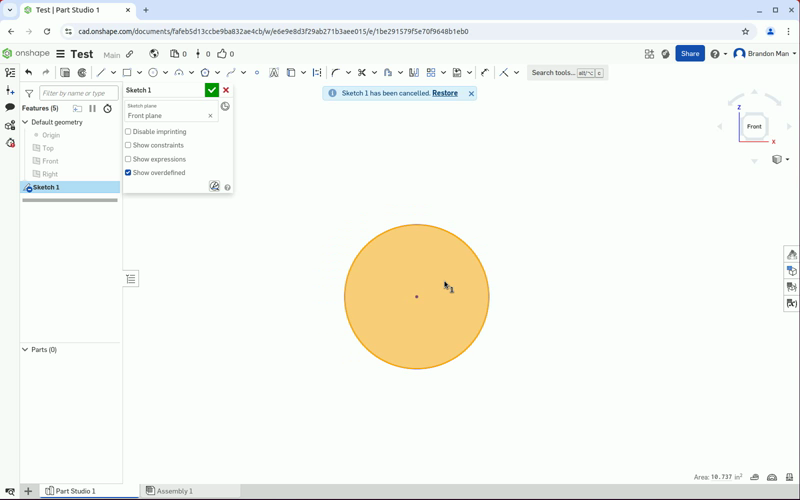
scroll(-6)
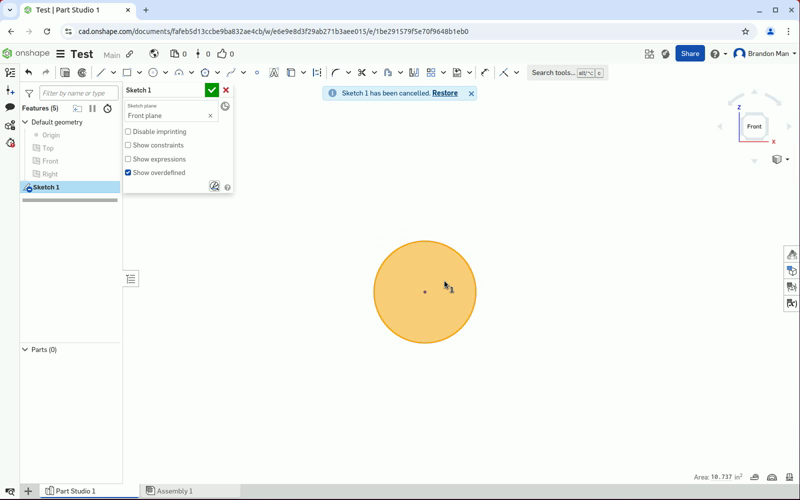
scroll(-6)
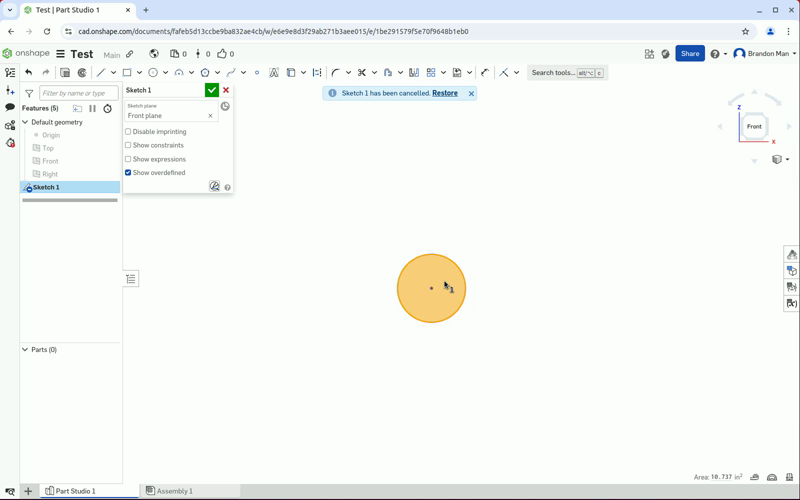
scroll(-6)
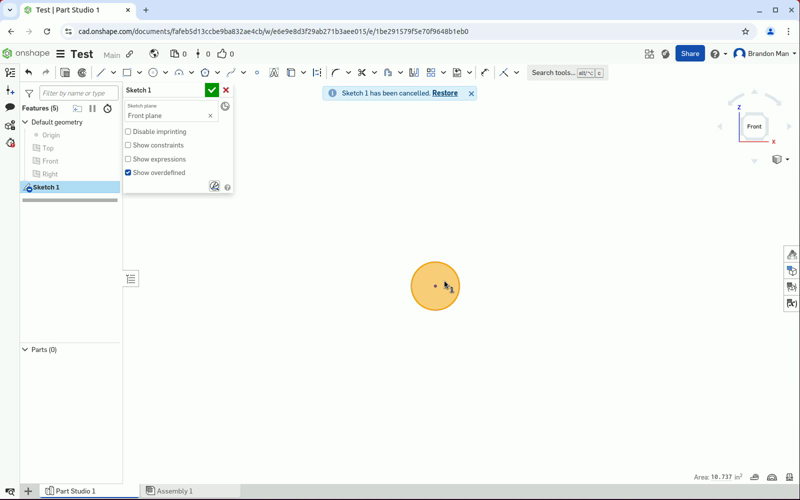
scroll(-6)
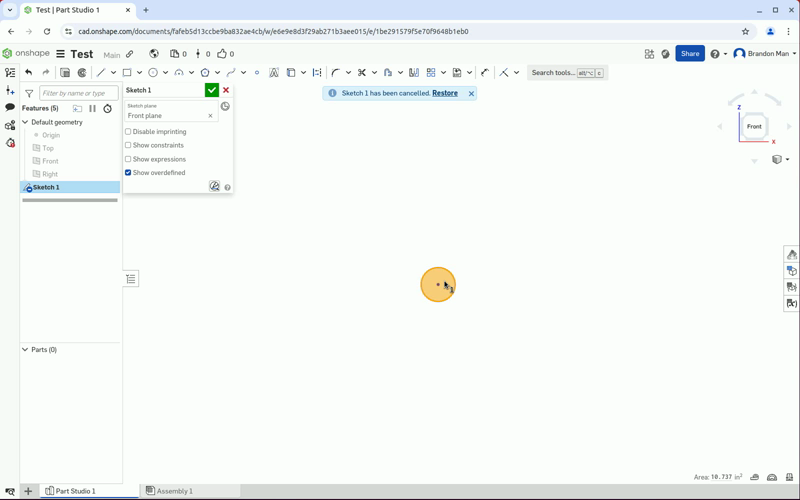
scroll(-6)
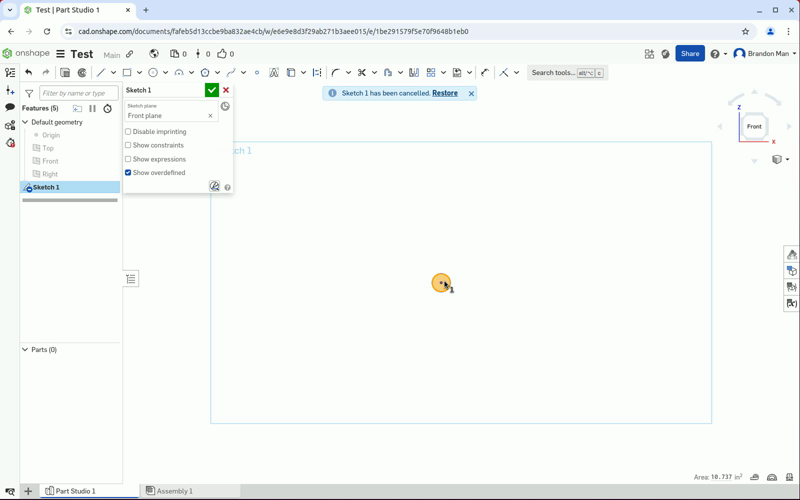
mouse_move(73, 352)
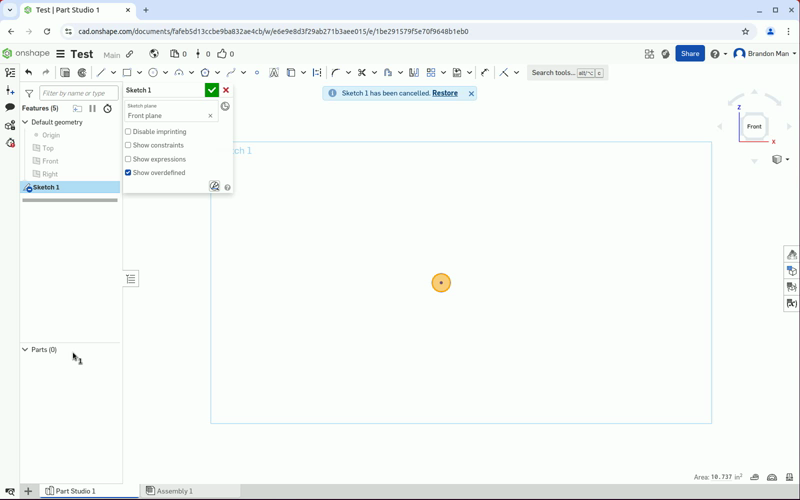
key(shift+y)
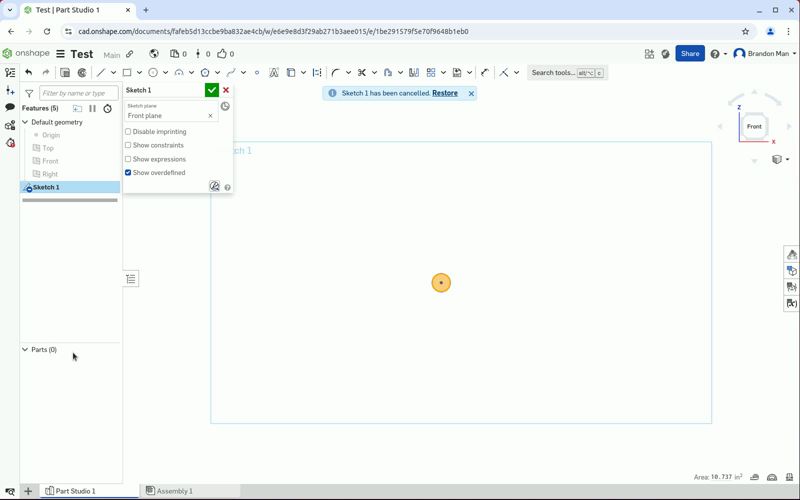
key(shift+e)
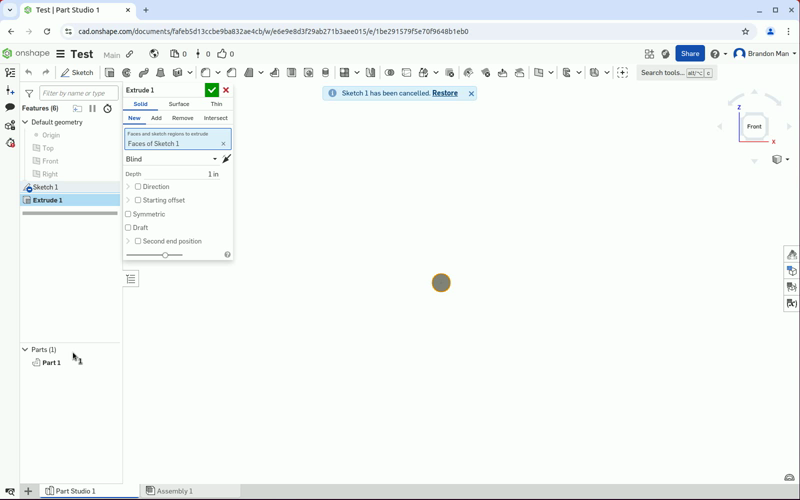
mouse_move(143, 106)
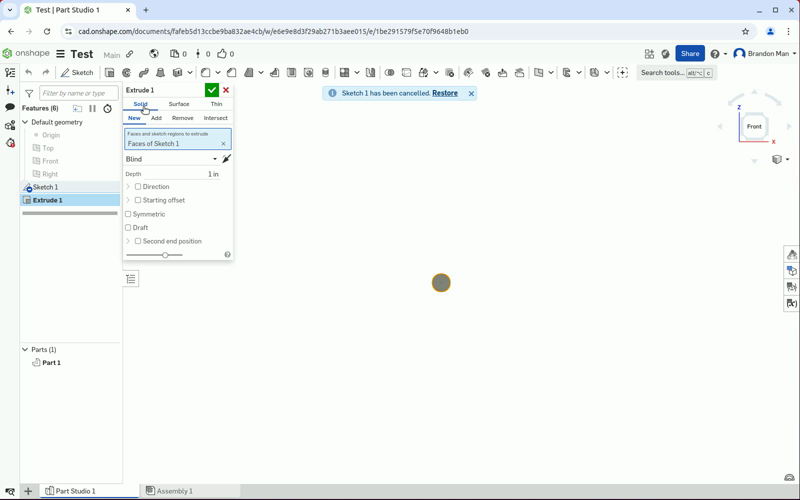
click(143, 106)
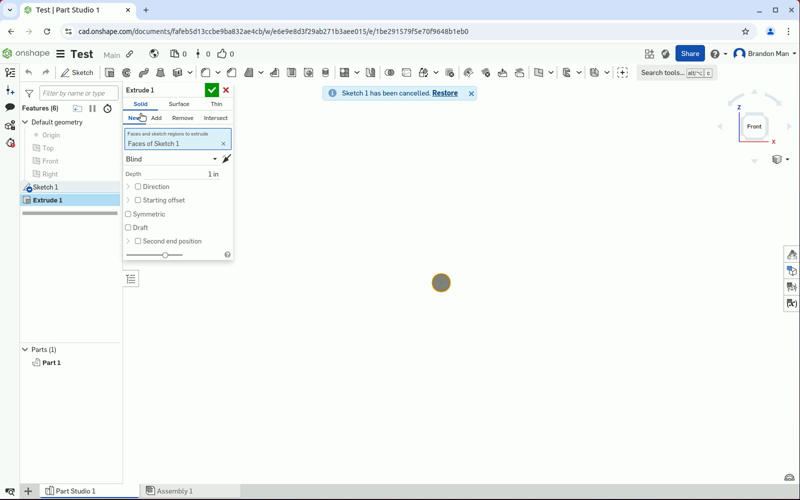
mouse_move(137, 120)
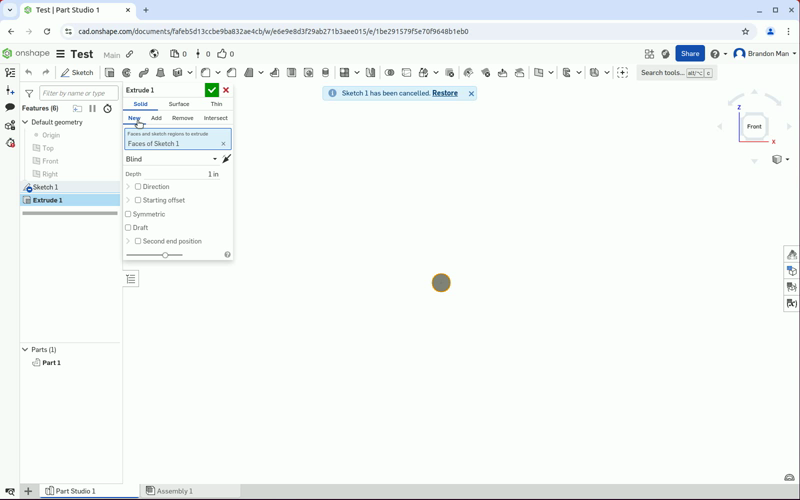
click(137, 120)
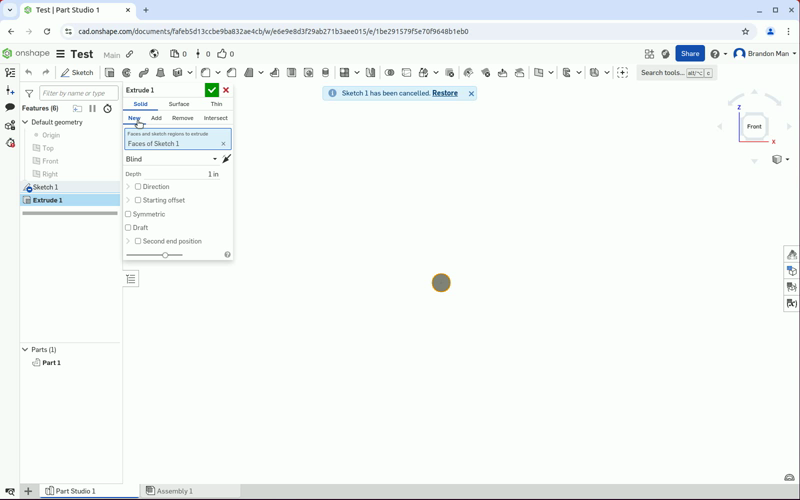
key(tab, 4)
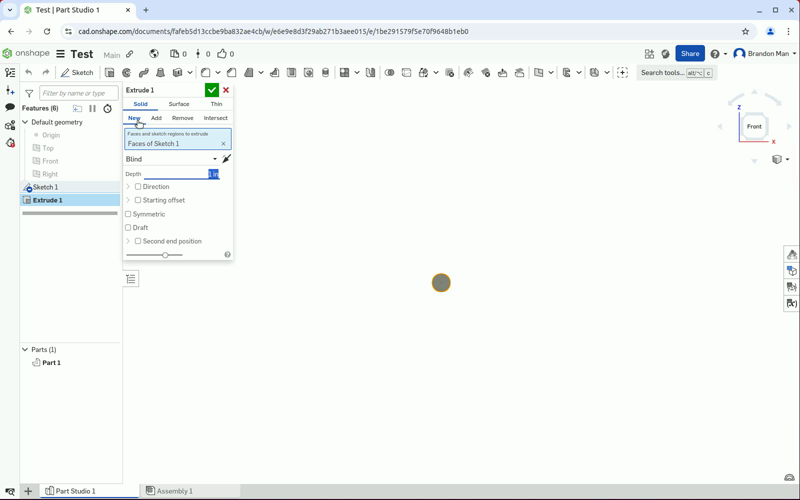
text(-23.108)
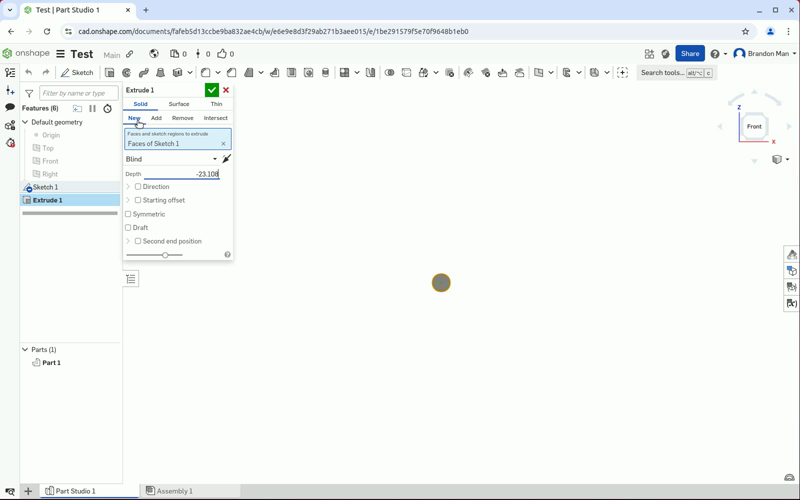
key(enter)
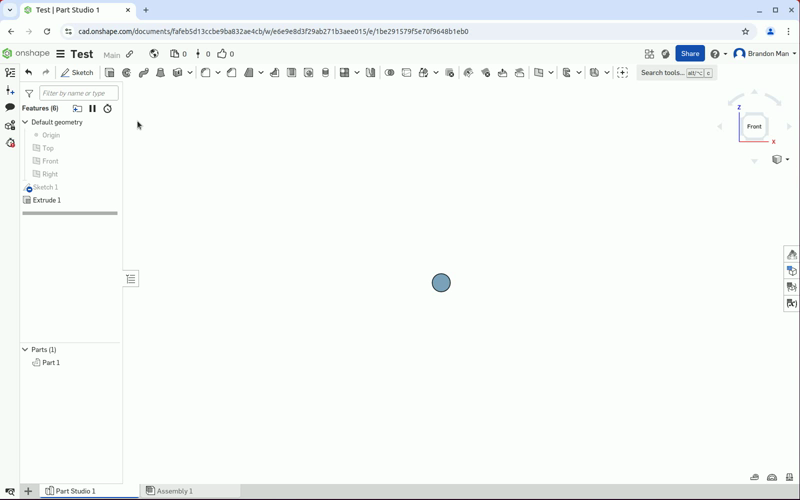
key(shift+h)
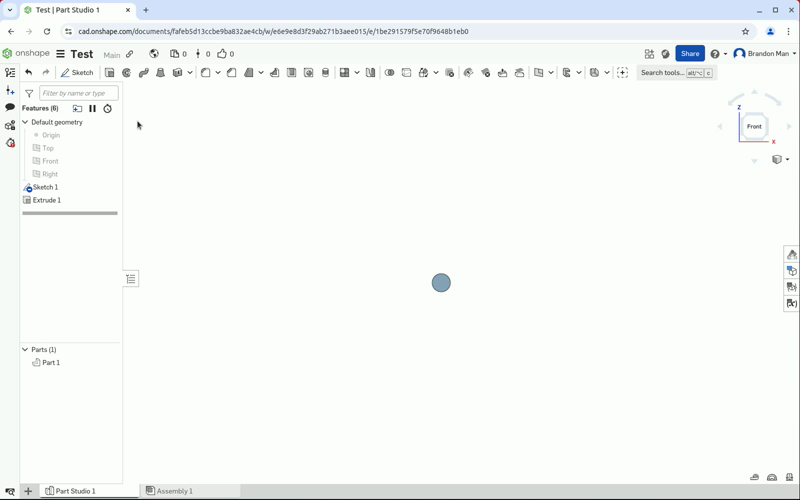
key(shift+h)
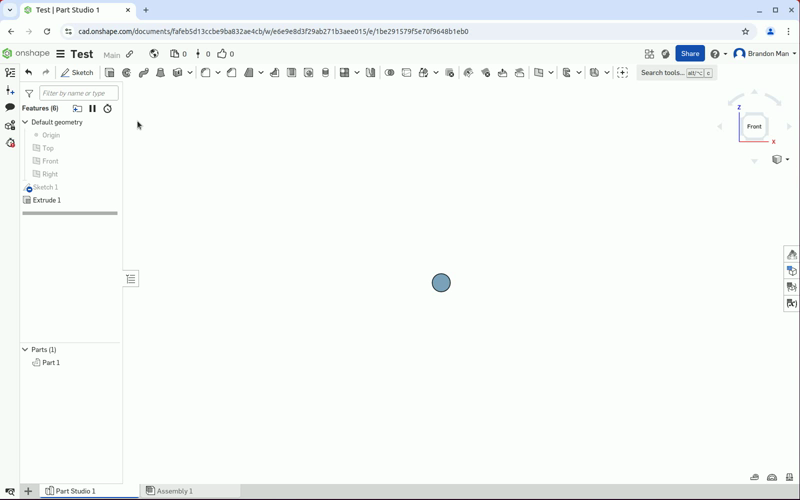
mouse_move(73, 189)
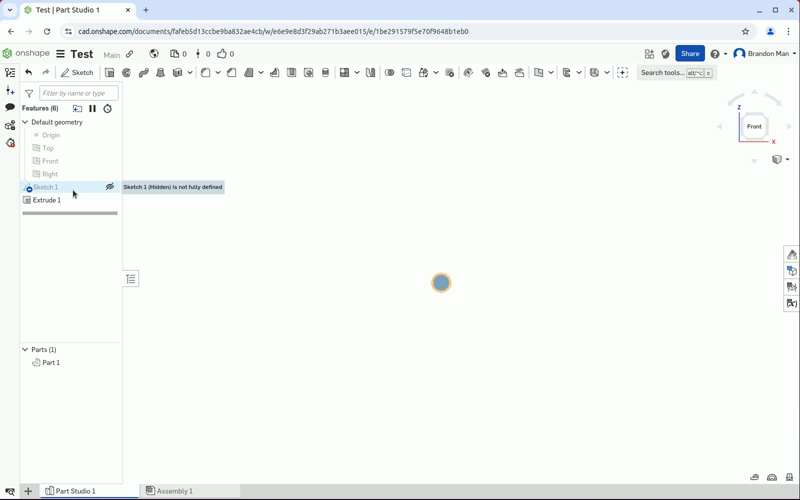
click(73, 189)
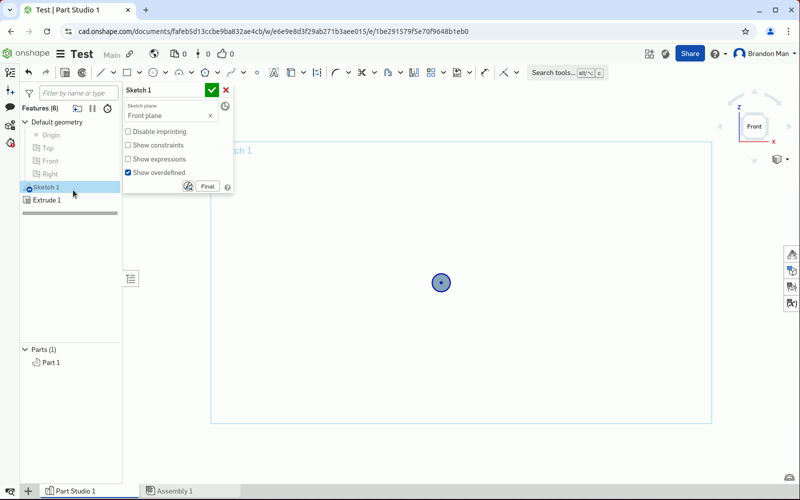
mouse_move(229, 92)
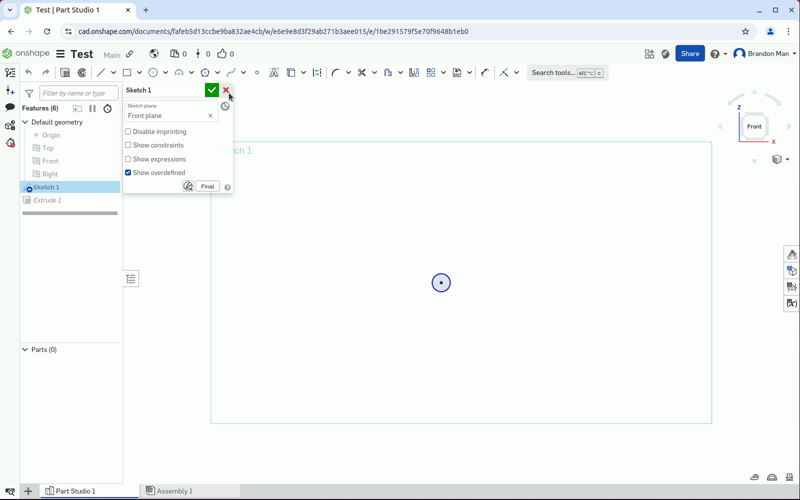
click(229, 92)
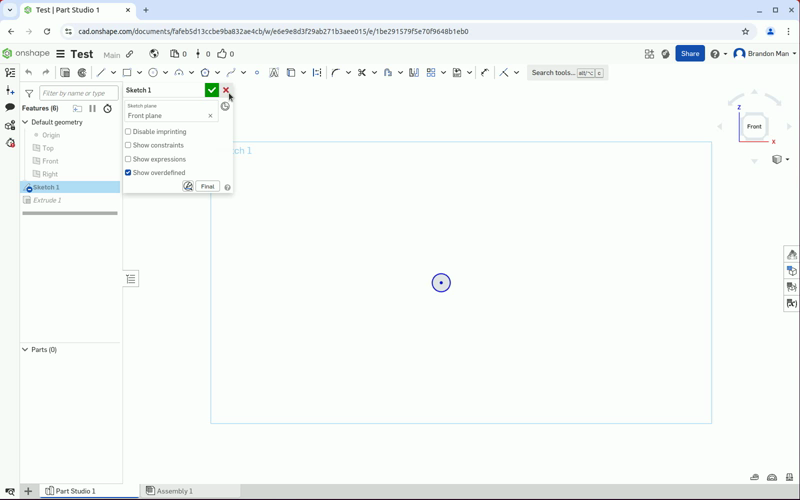
key(shift+s)
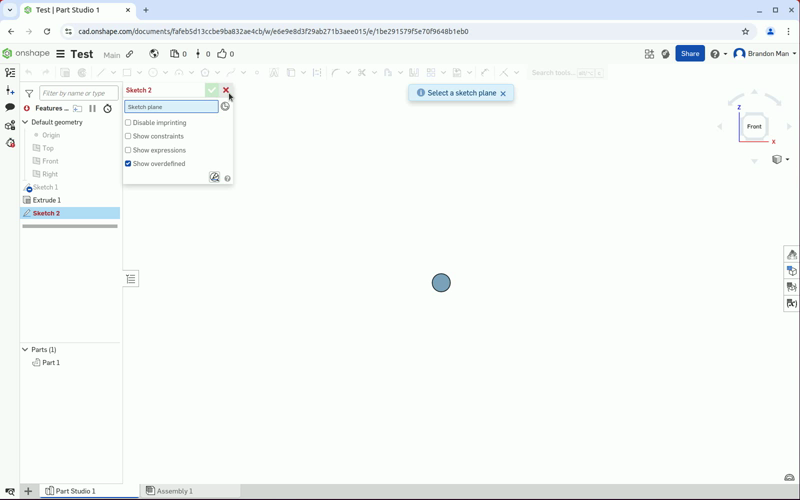
mouse_move(73, 163)
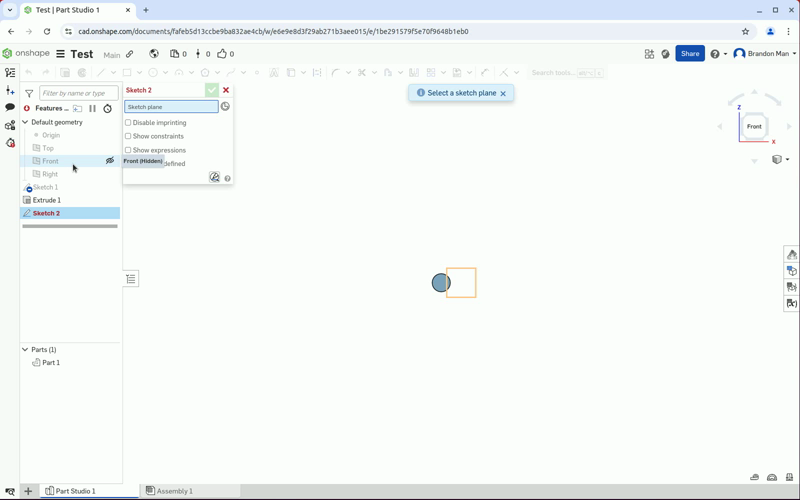
click(73, 163)
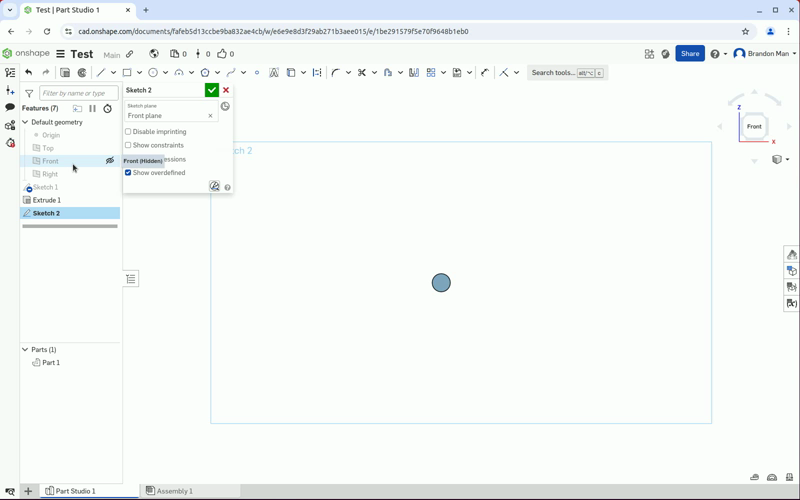
mouse_move(73, 352)
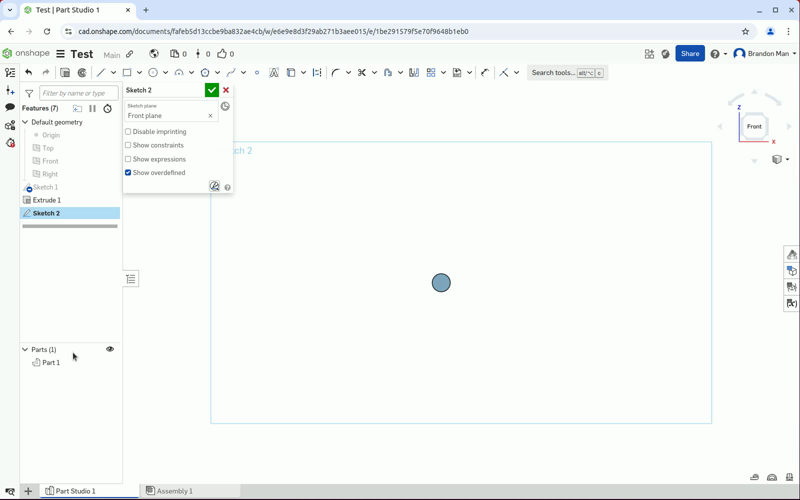
key(y)
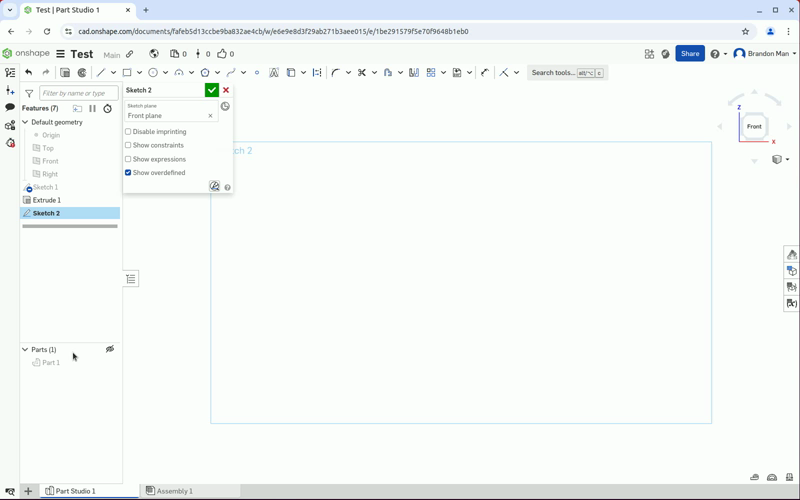
key(c)
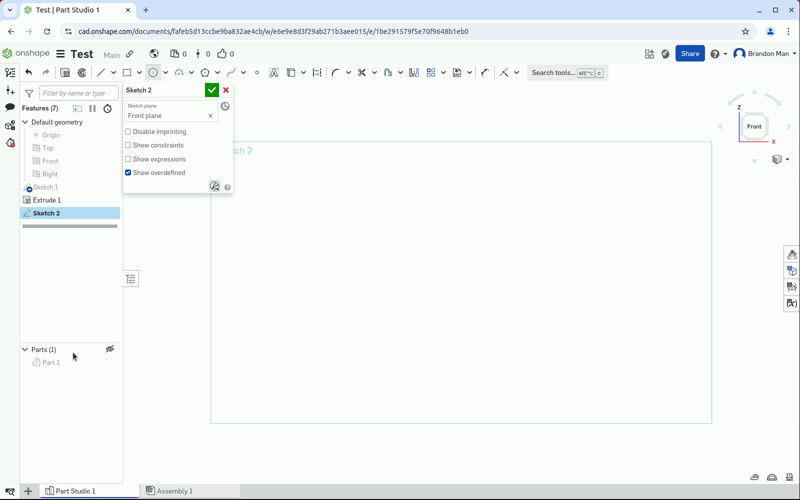
key_down(shift)
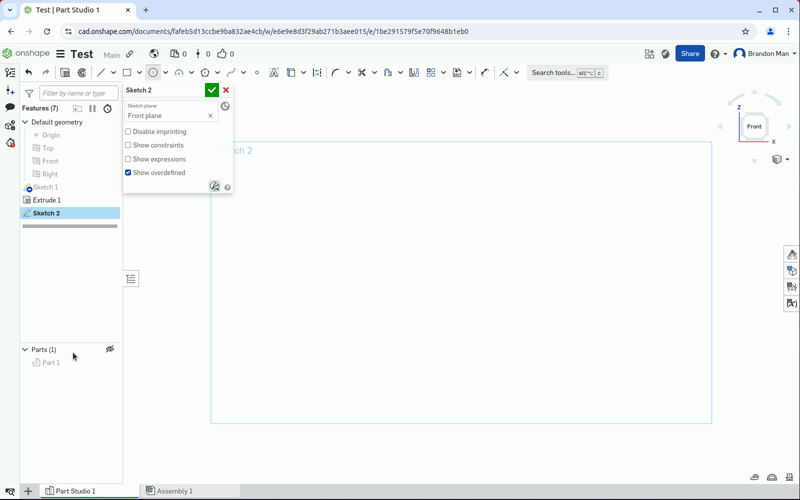
mouse_move(477, 282)
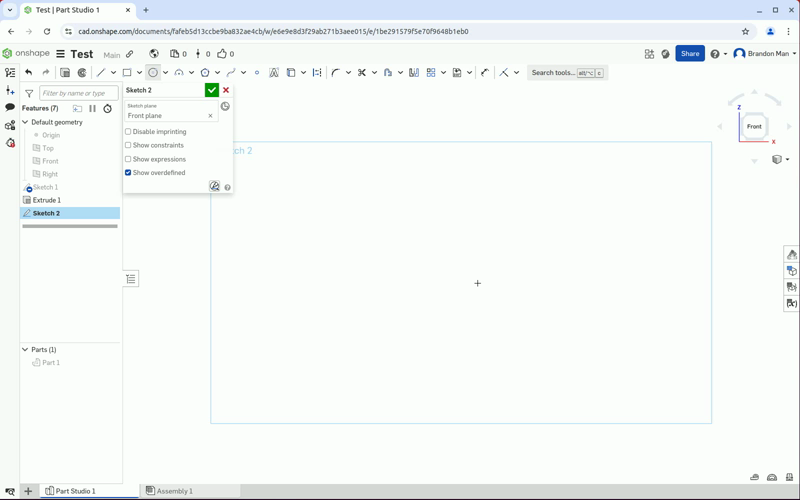
click(477, 282)
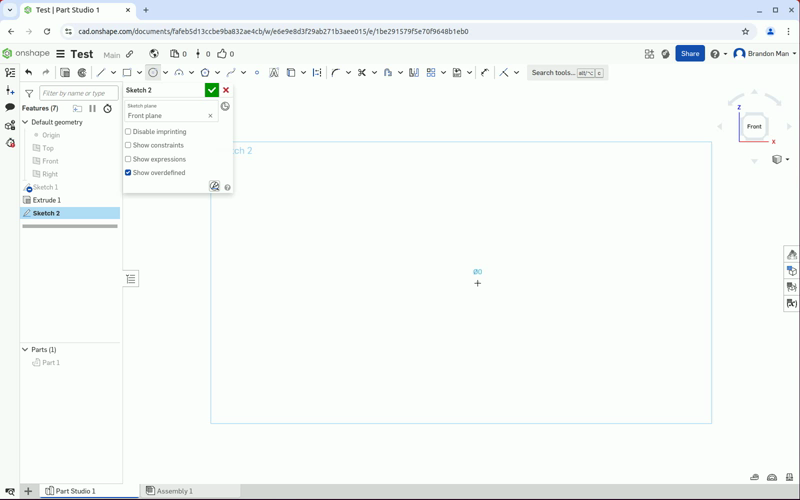
key_up(shift)
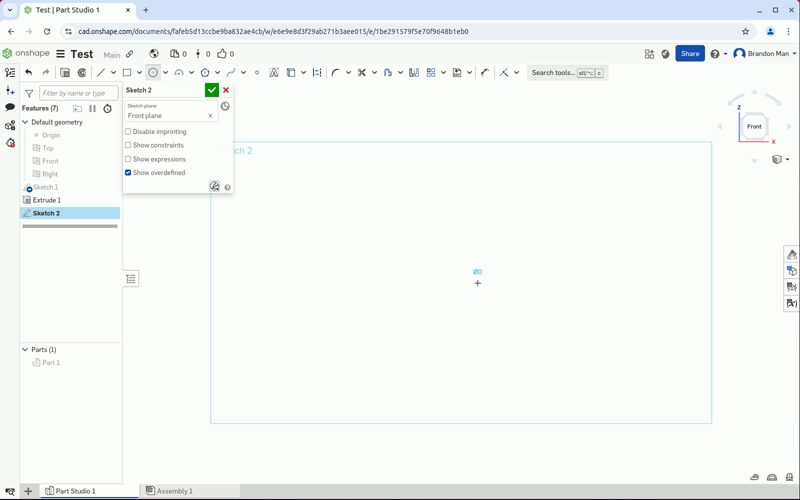
mouse_move(486, 282)
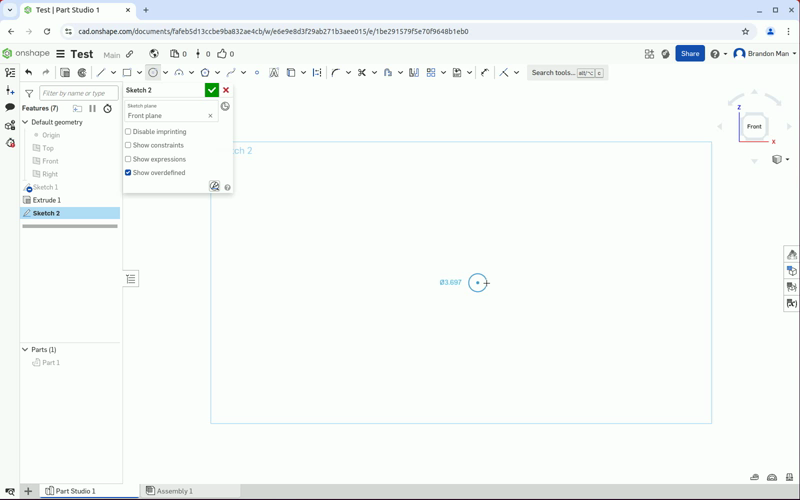
click(486, 282)
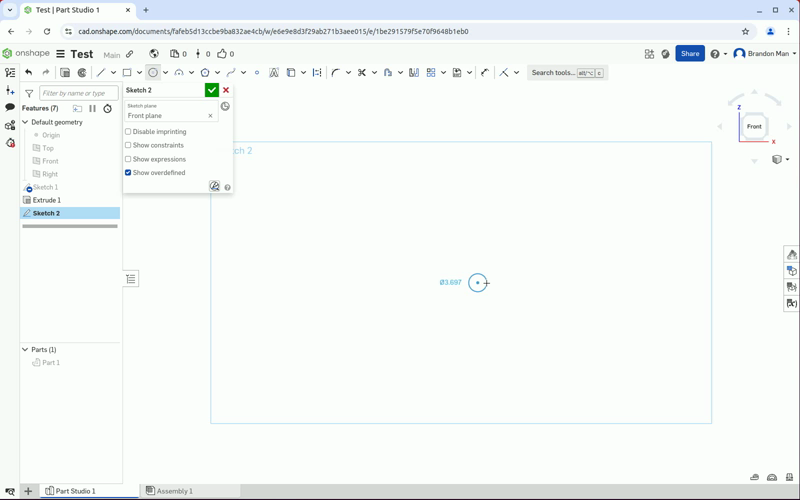
key(esc)
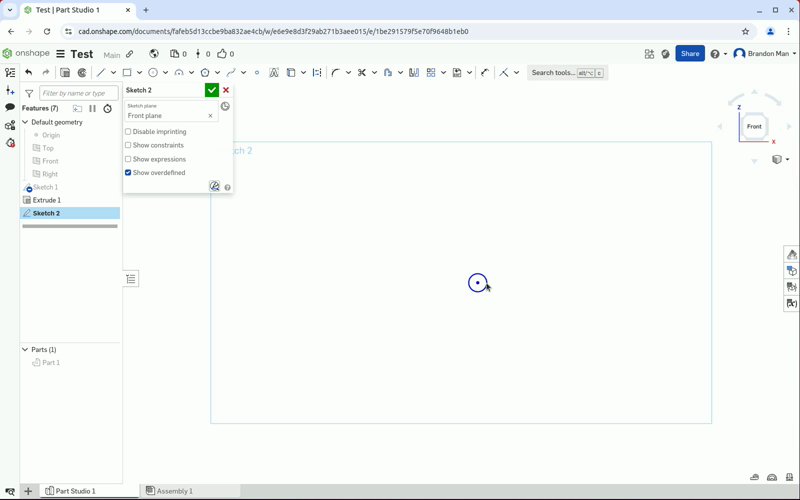
mouse_move(481, 285)
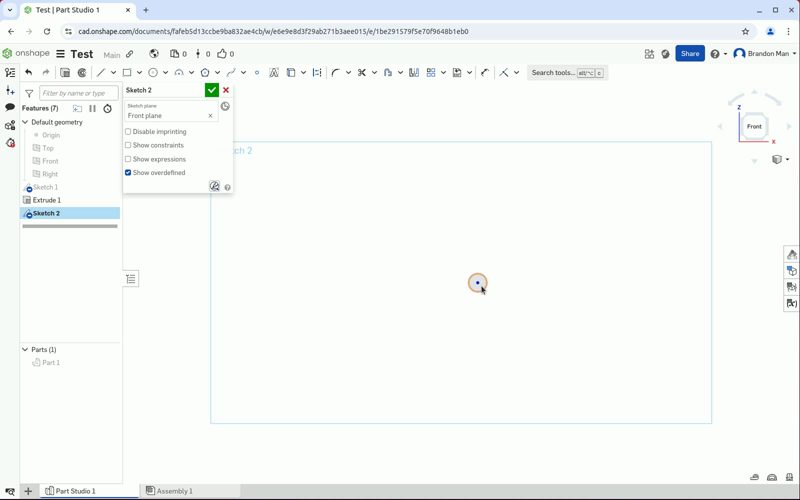
scroll(6)
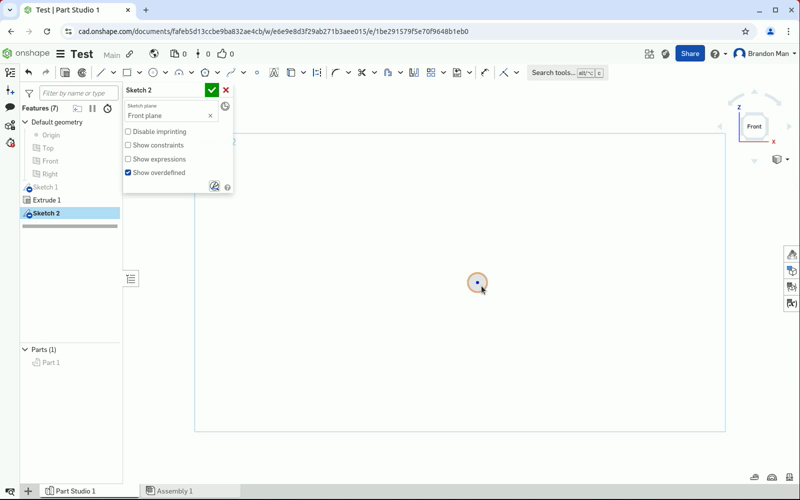
scroll(6)
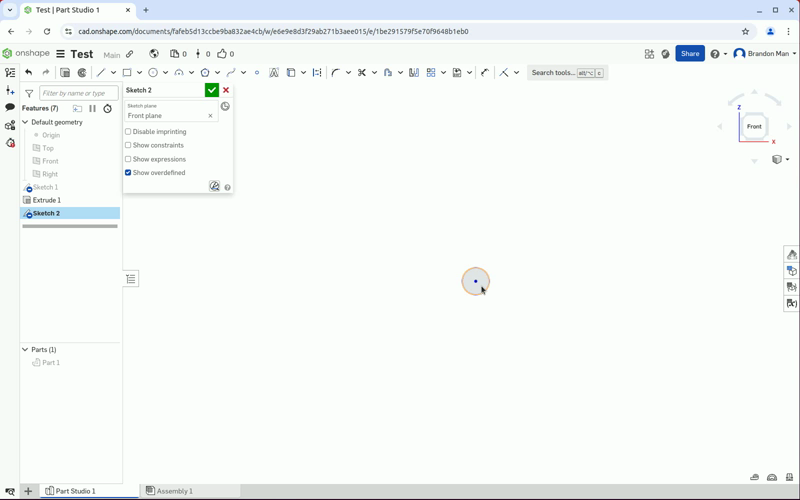
scroll(6)
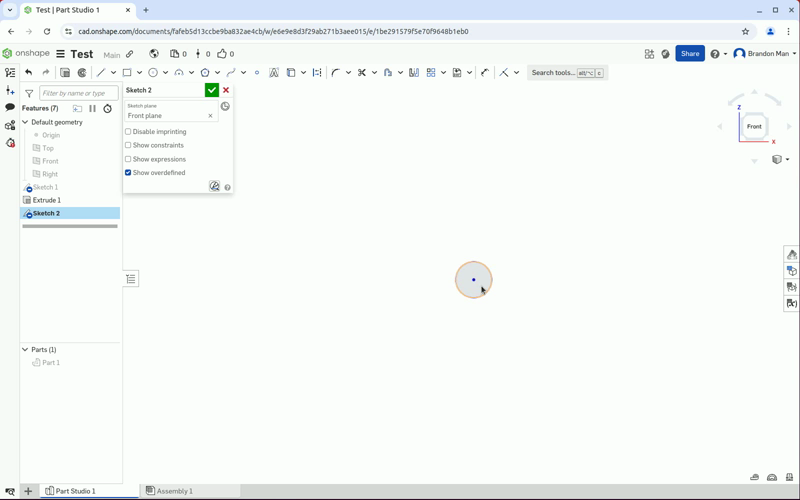
scroll(6)
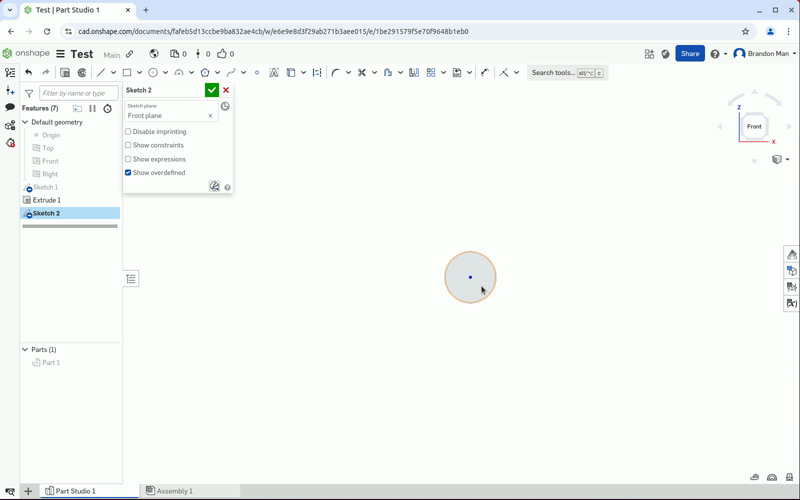
scroll(6)
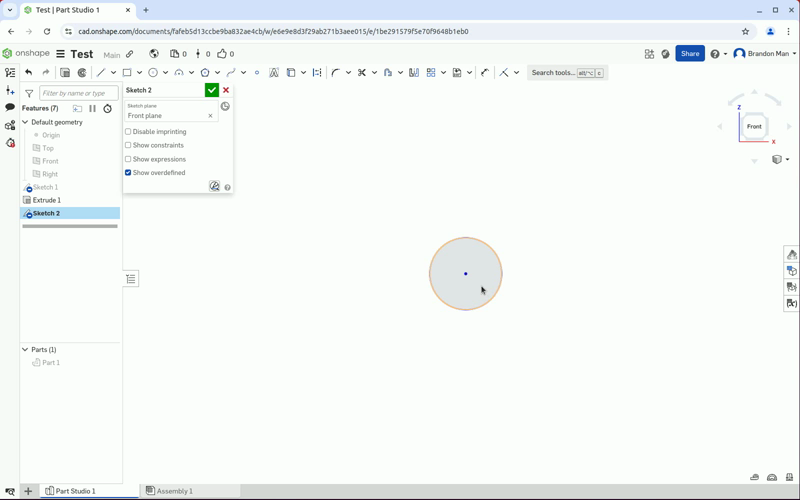
scroll(6)
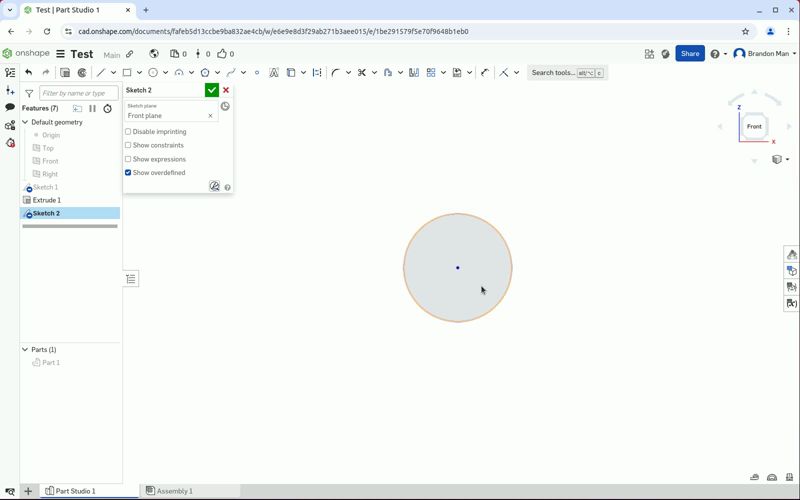
scroll(6)
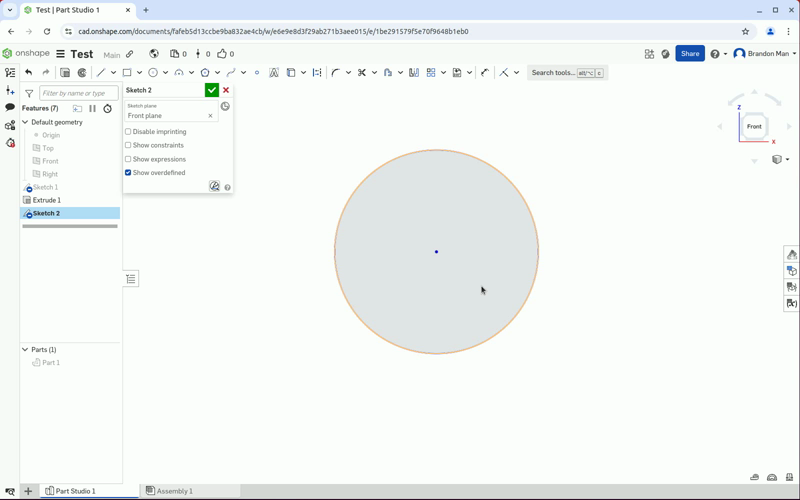
click(481, 285)
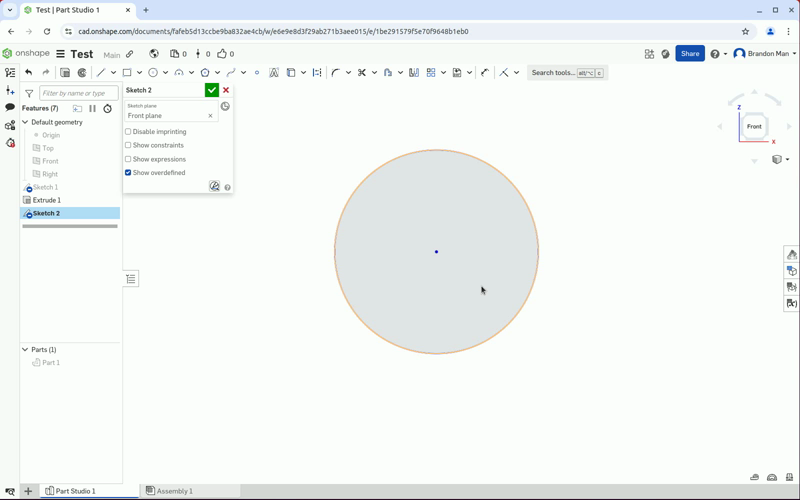
scroll(-6)
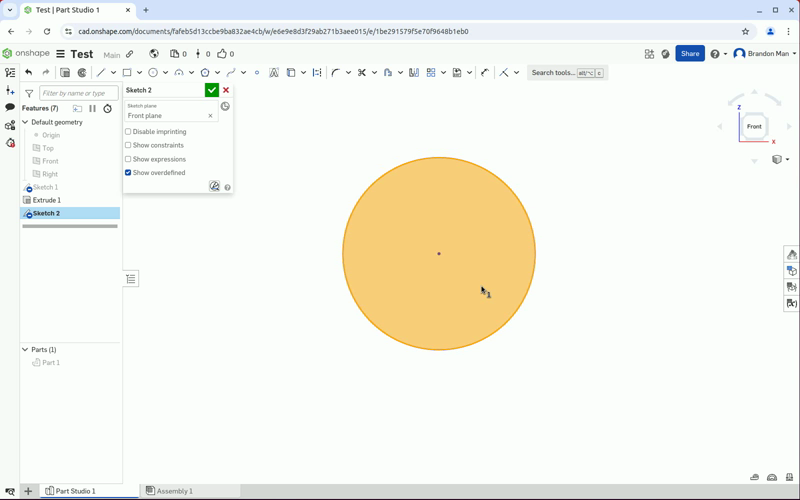
scroll(-6)
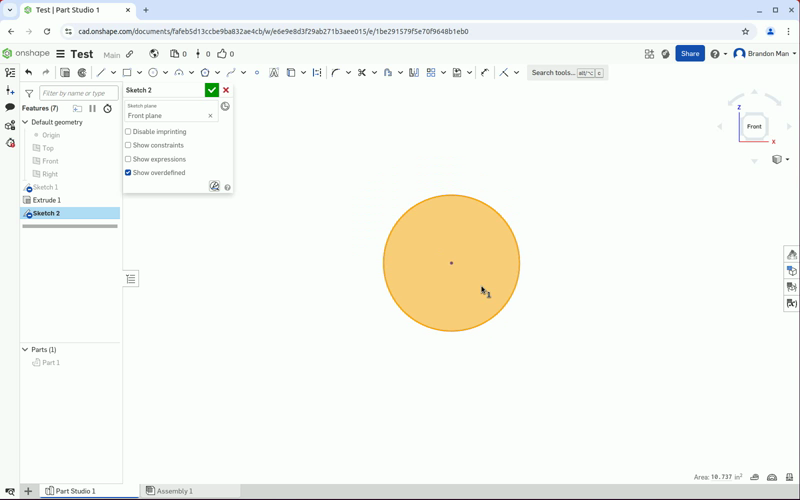
scroll(-6)
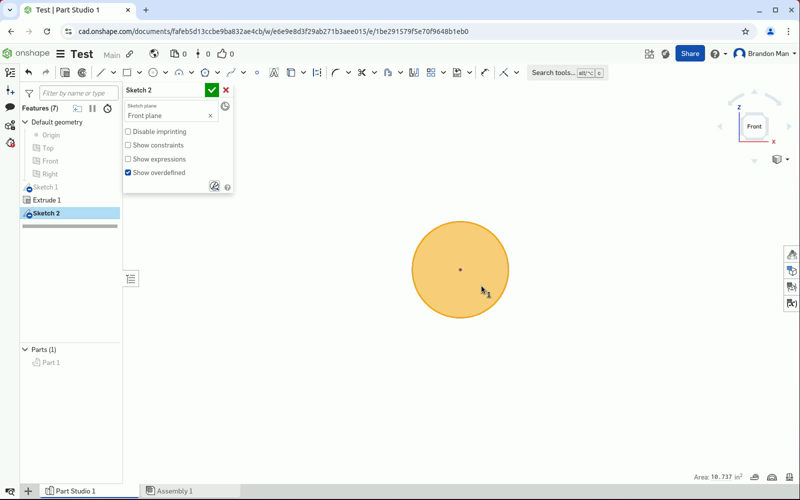
scroll(-6)
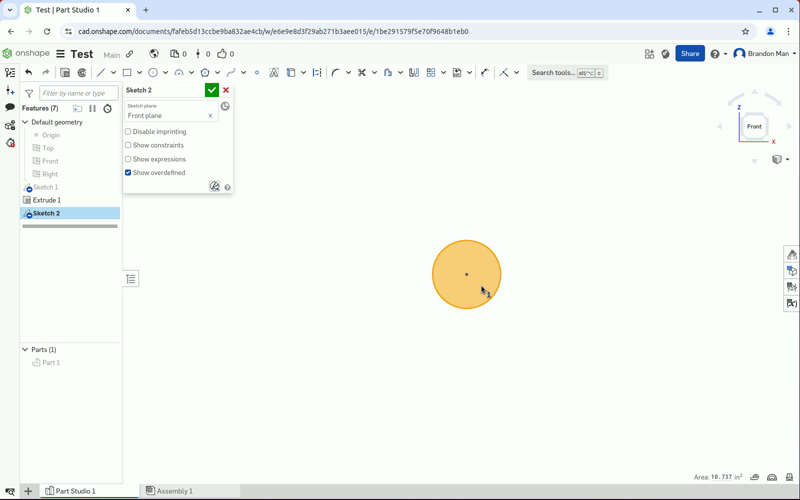
scroll(-6)
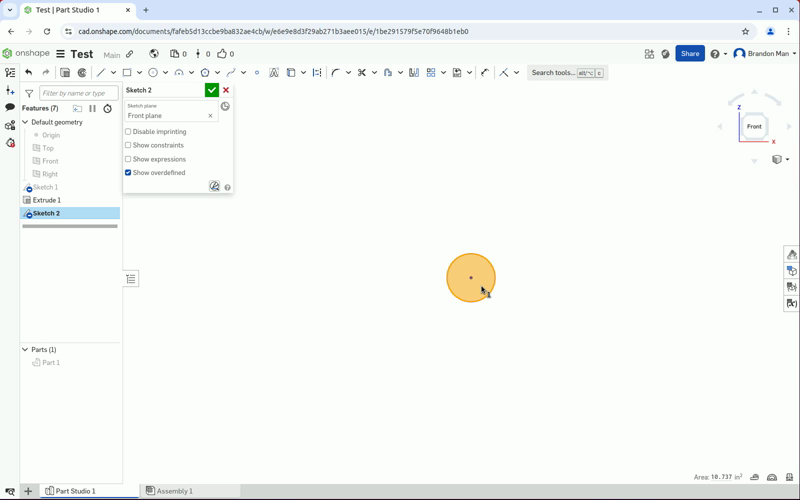
scroll(-6)
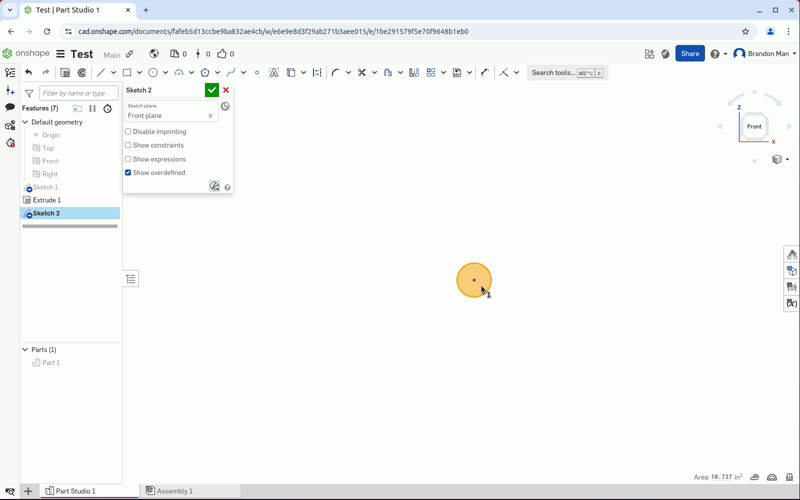
scroll(-6)
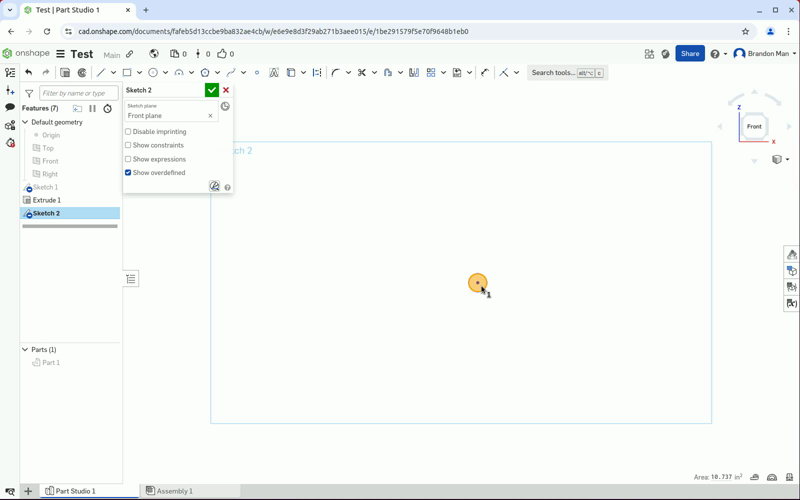
mouse_move(73, 352)
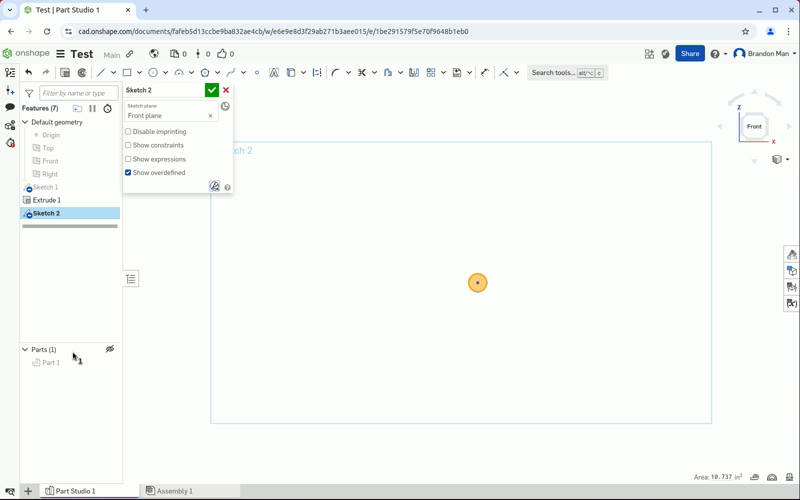
key(shift+y)
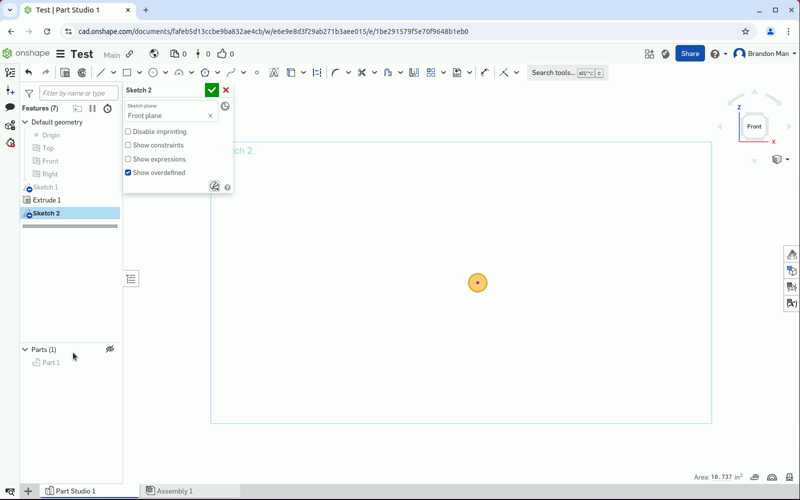
key(shift+e)
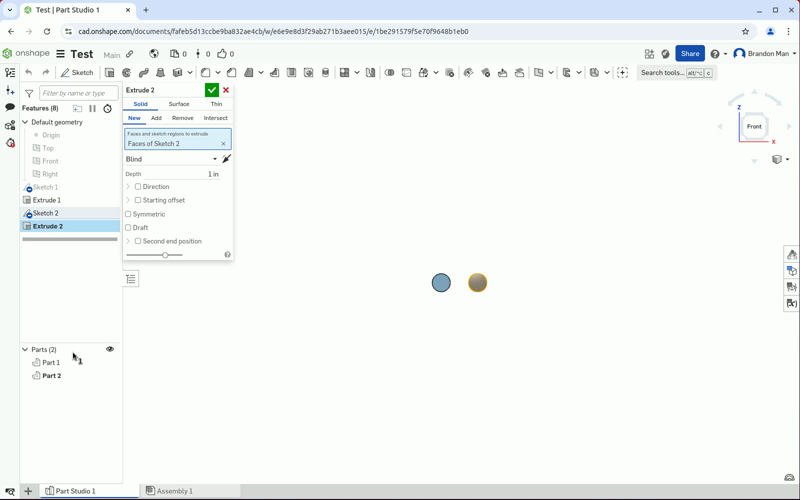
mouse_move(143, 106)
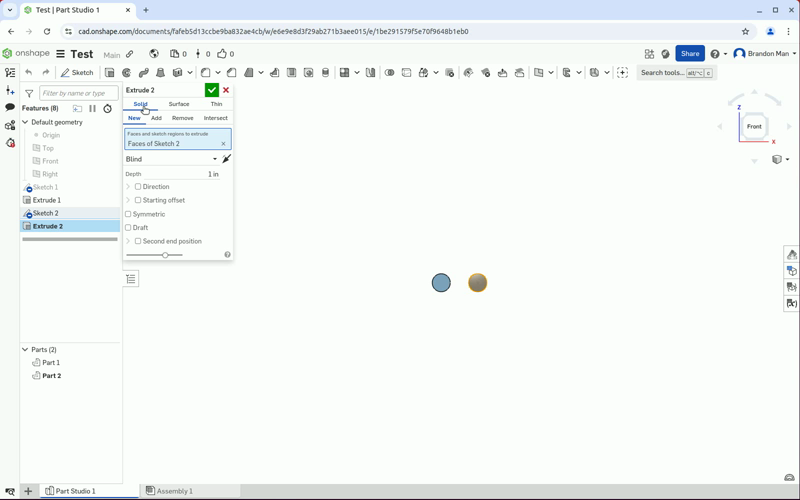
click(143, 106)
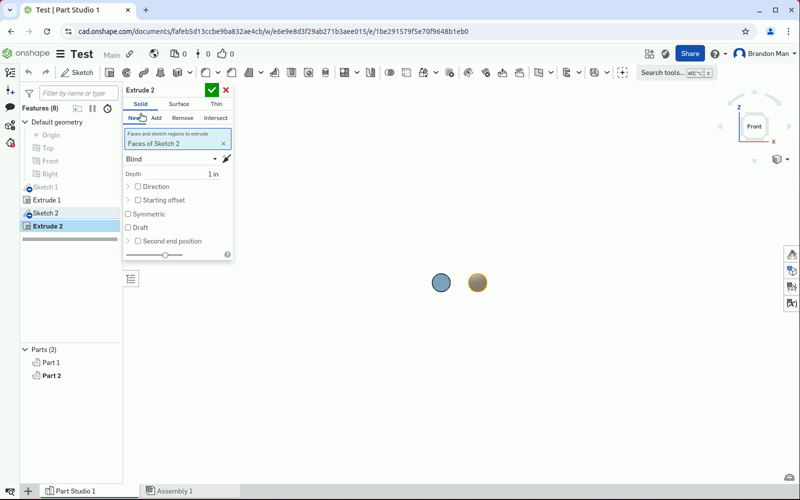
mouse_move(137, 120)
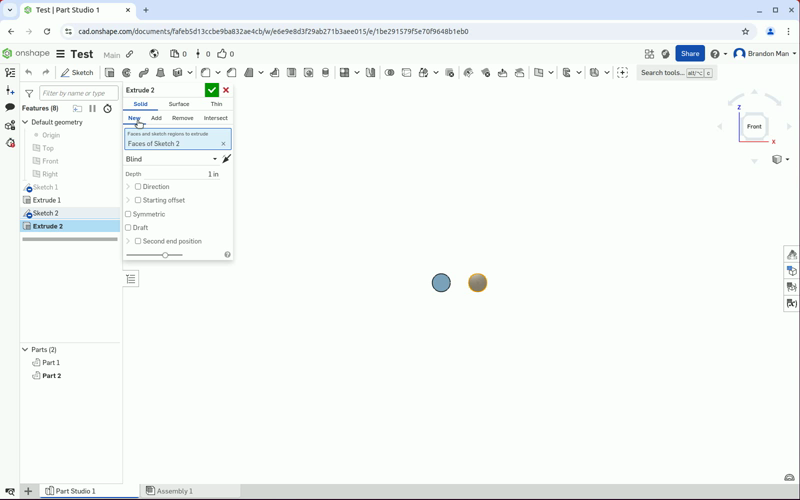
click(137, 120)
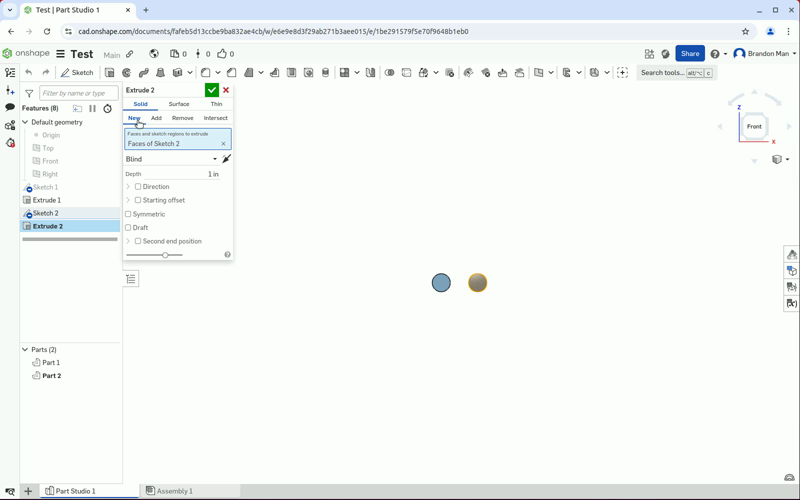
key(tab, 4)
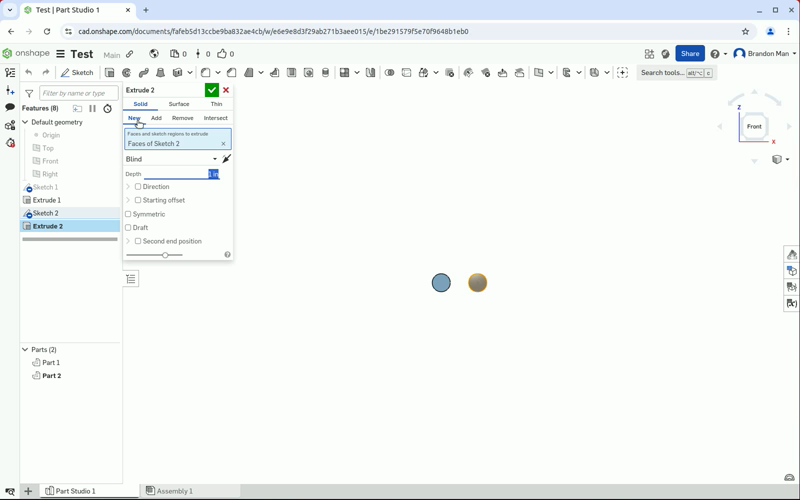
text(-23.108)
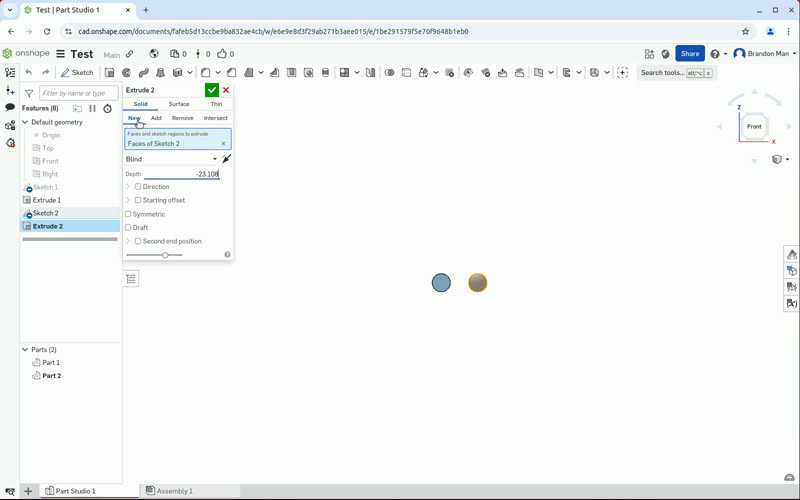
key(enter)
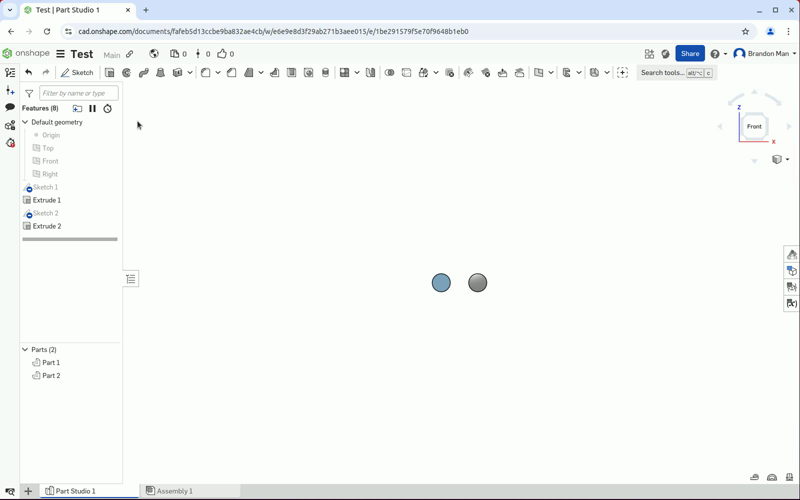
key(shift+h)
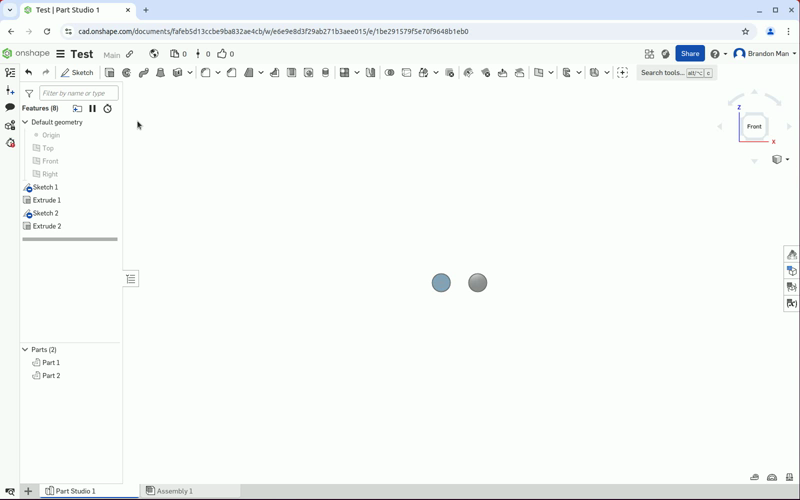
key(shift+h)
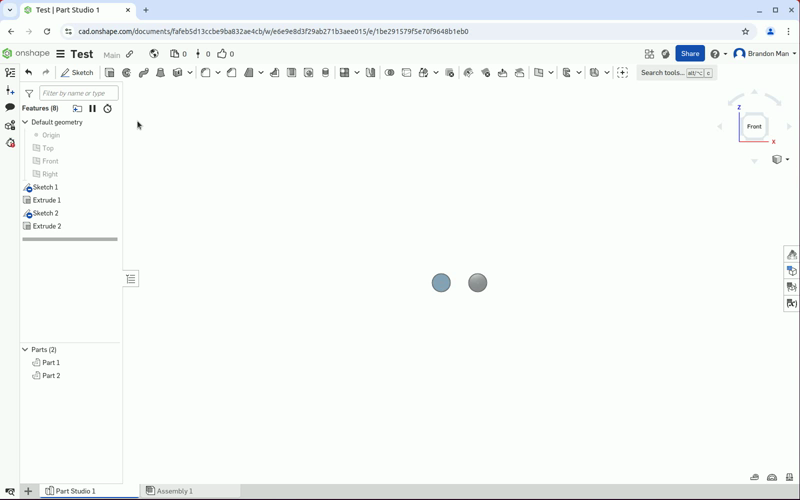
key(shift+7)
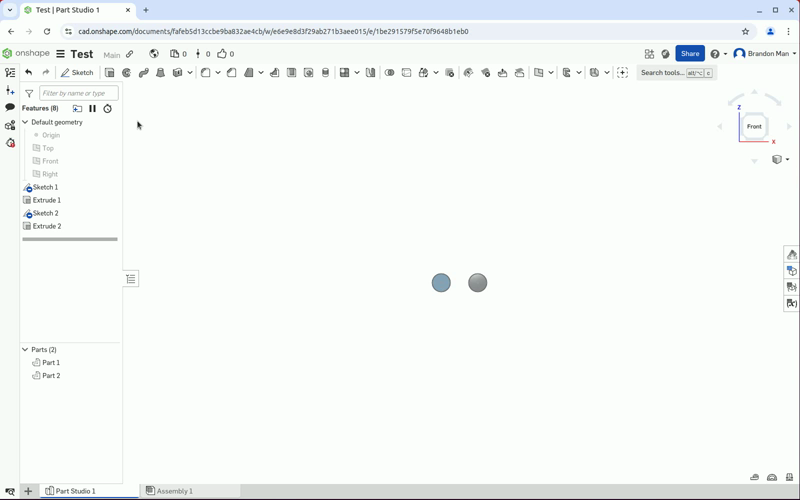
key(left, 2)
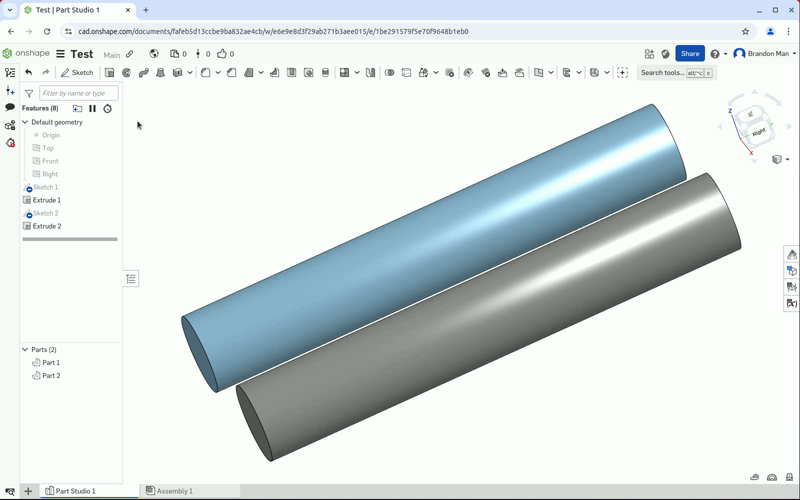
key(down, 2)
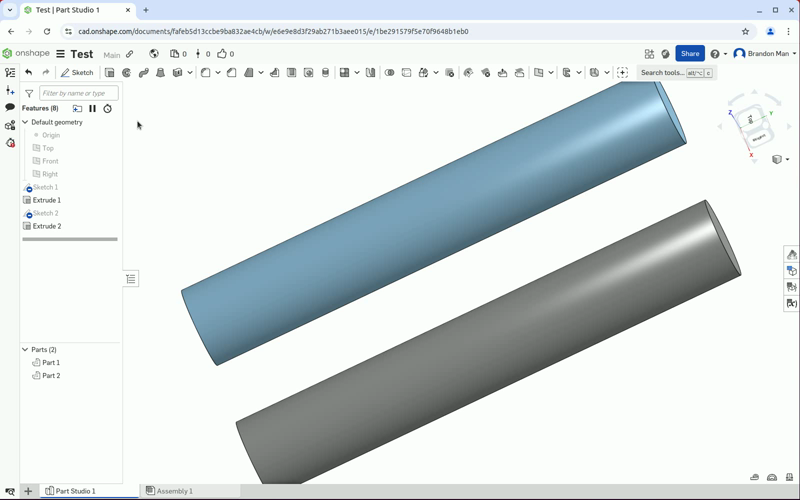
key(up, 2)
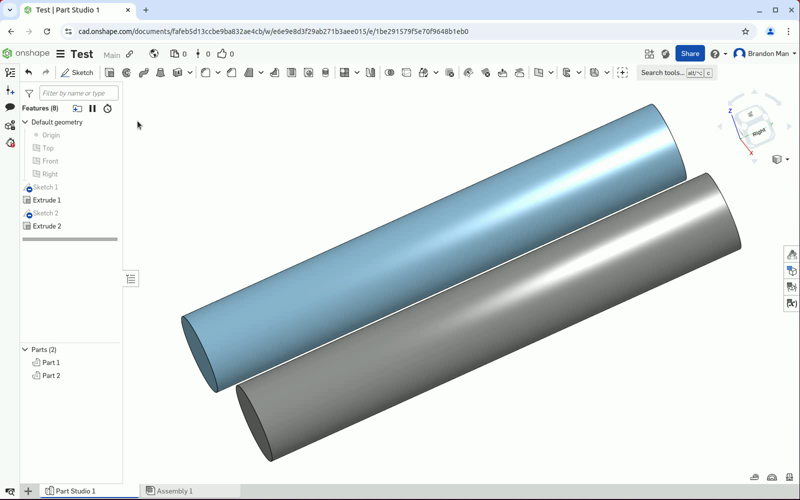
key(right, 2)
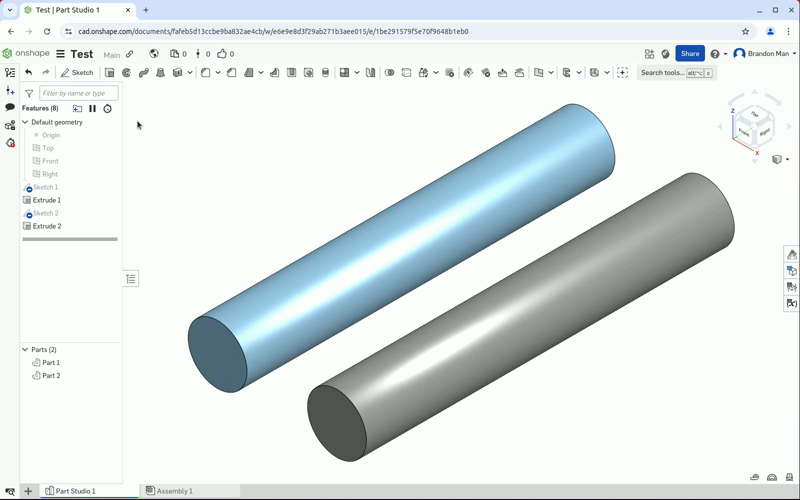
mouse_move(73, 189)
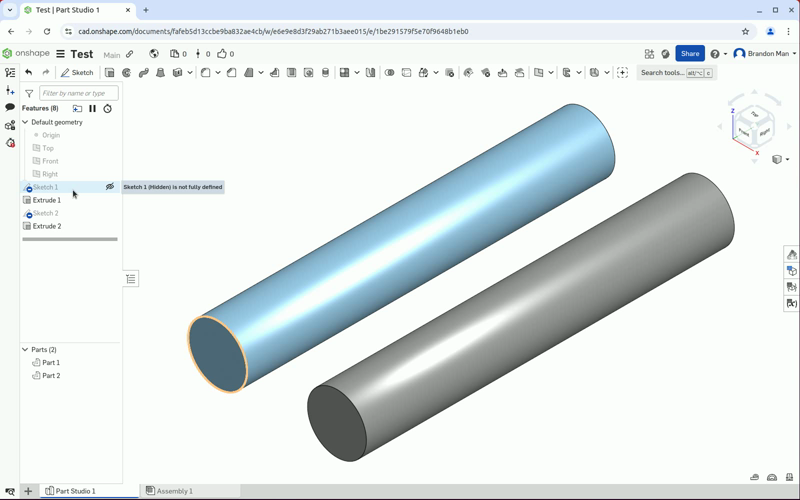
click(73, 189)